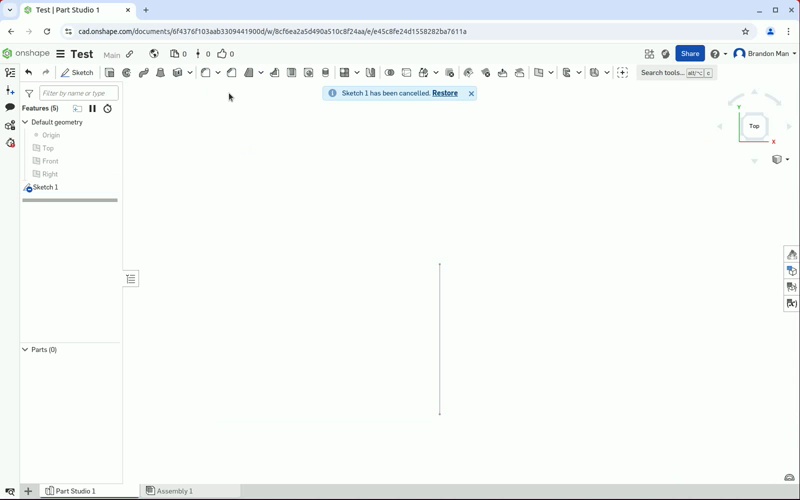
key(shift+h)
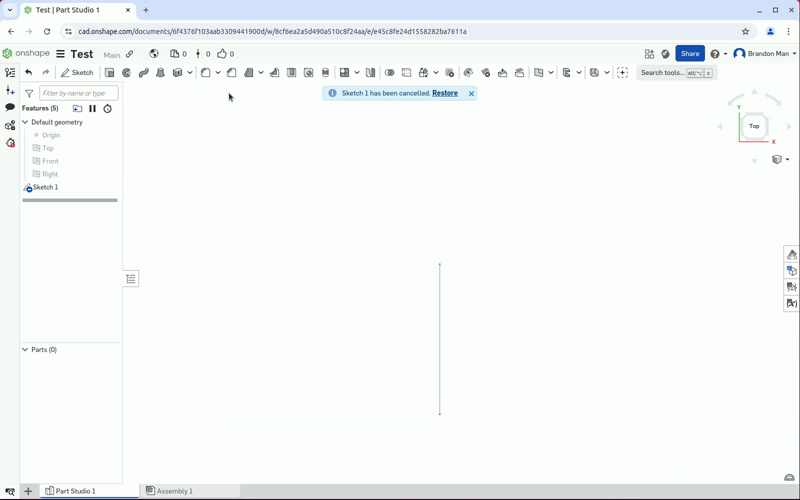
key(shift+s)
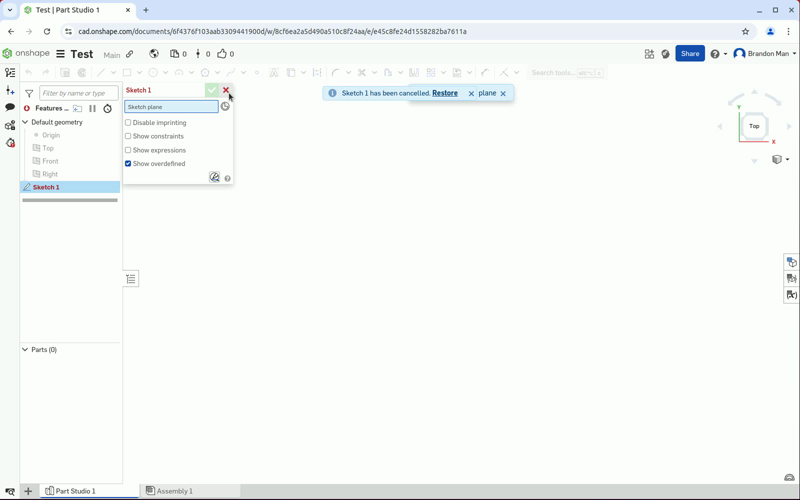
mouse_move(73, 150)
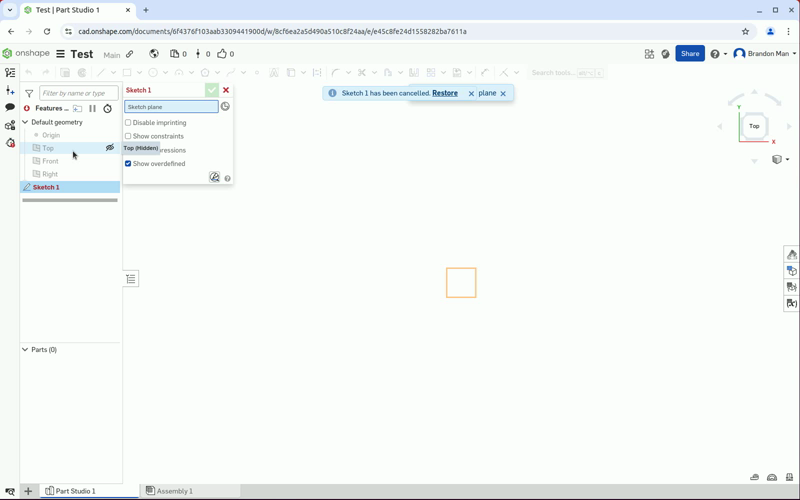
click(73, 150)
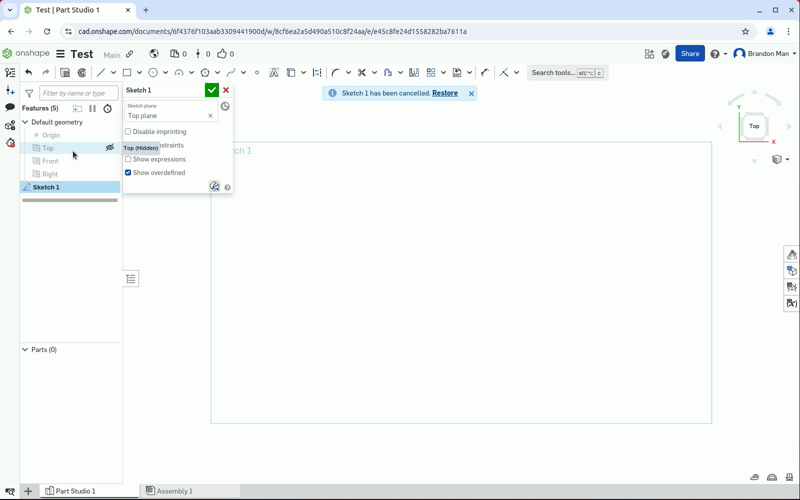
mouse_move(73, 352)
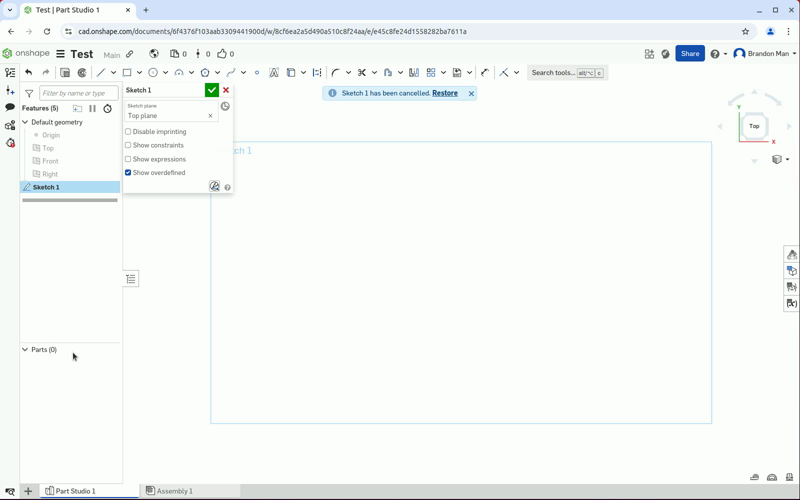
key(y)
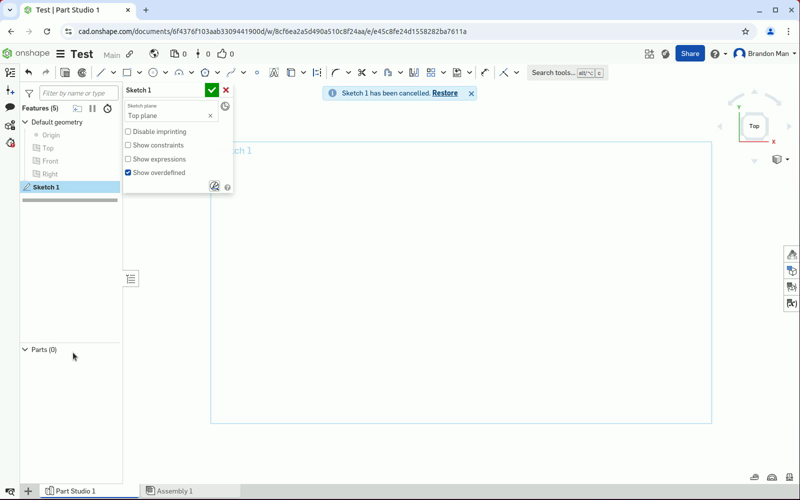
key(l)
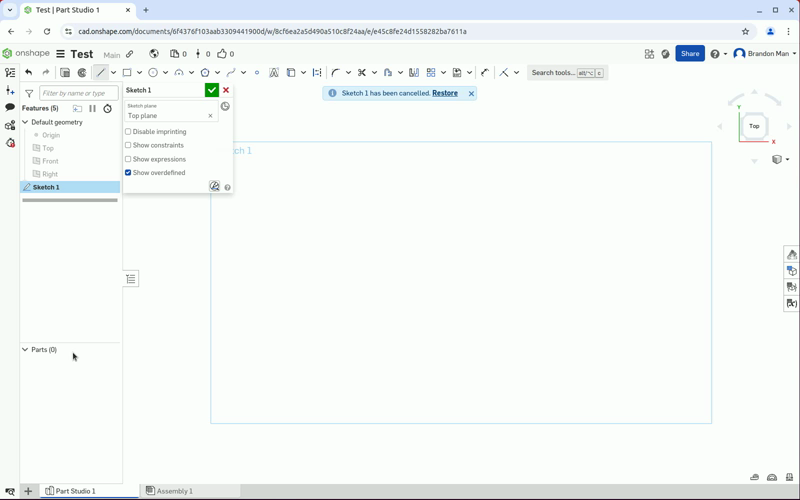
key_down(shift)
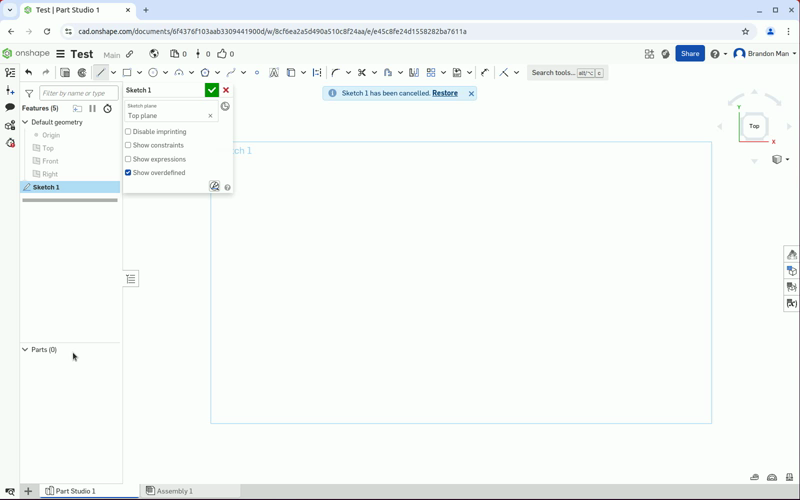
mouse_move(356, 282)
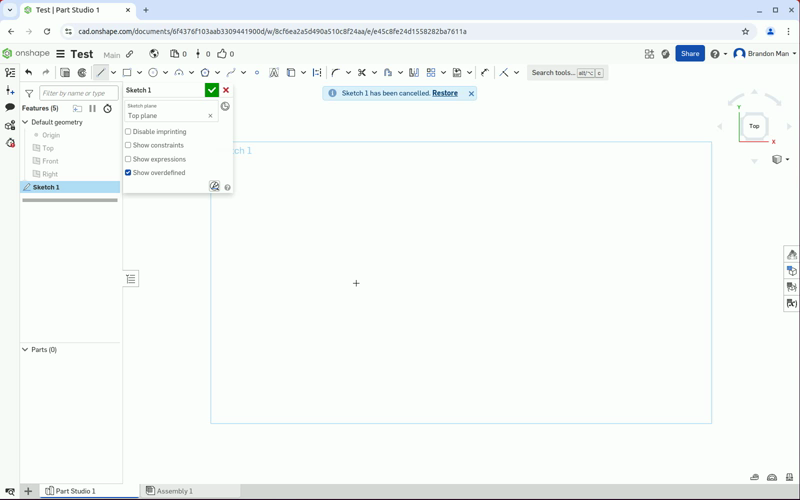
click(356, 282)
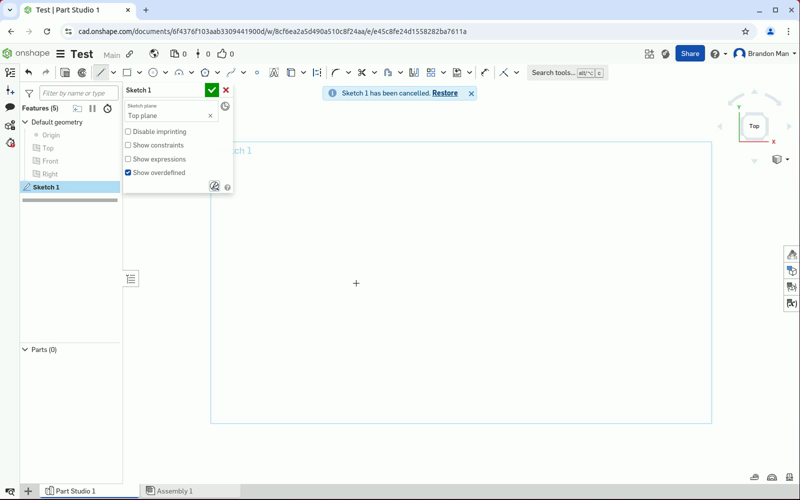
key_up(shift)
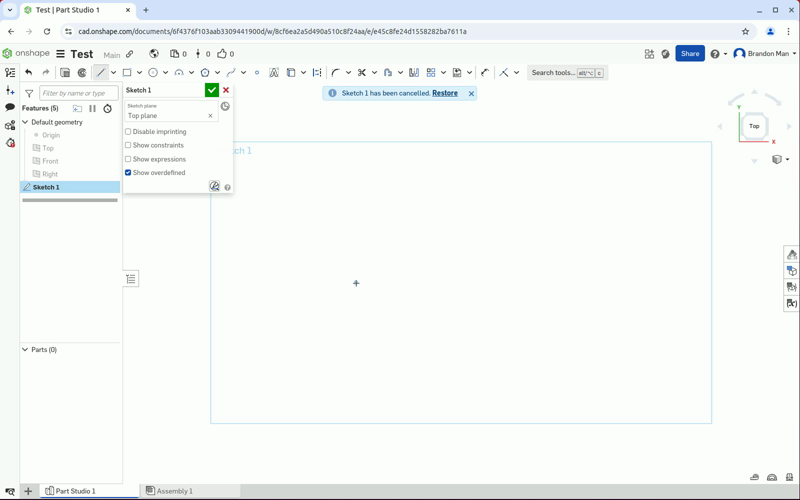
key_down(shift)
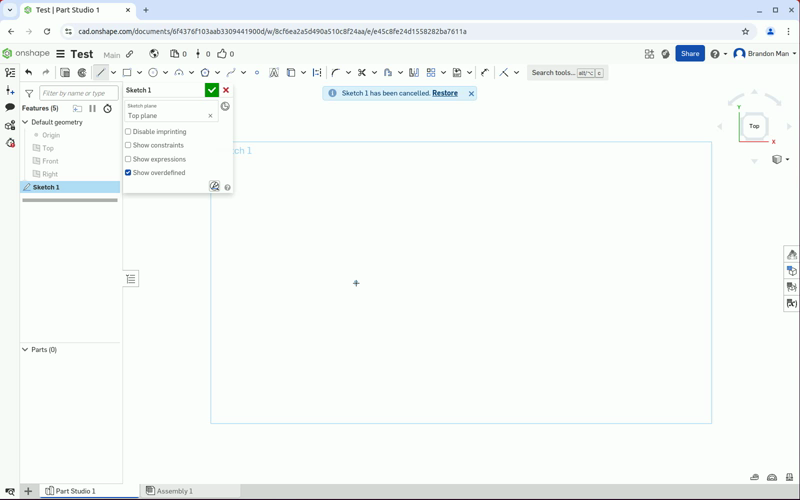
mouse_move(408, 372)
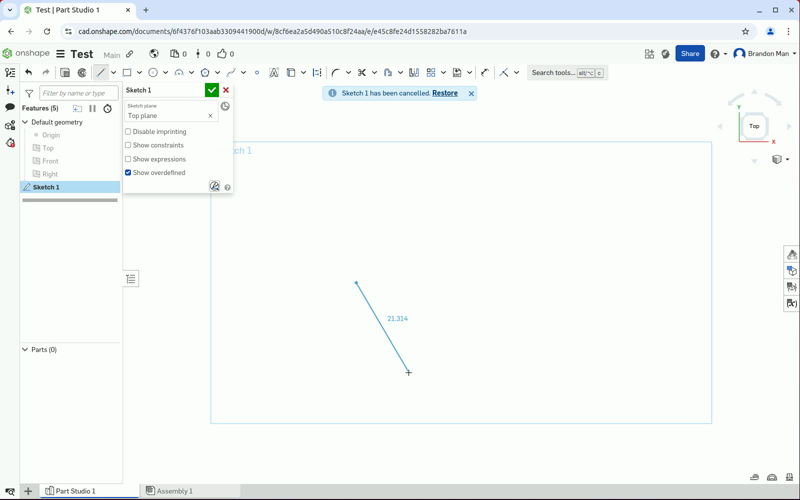
click(408, 372)
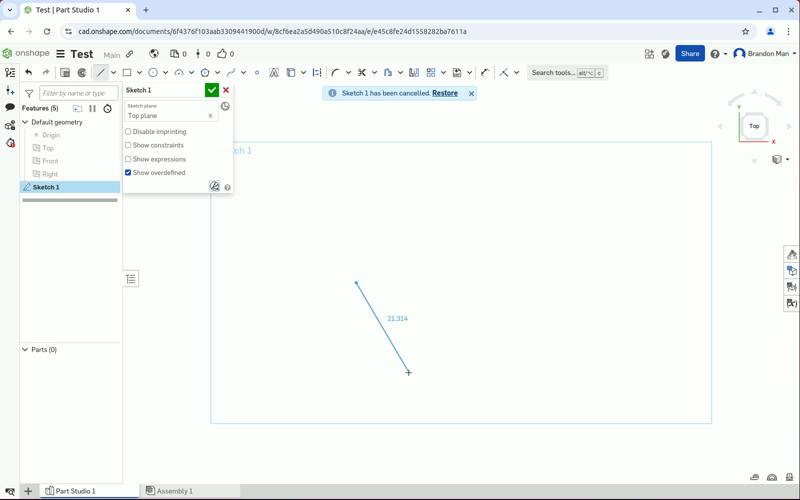
key_up(shift)
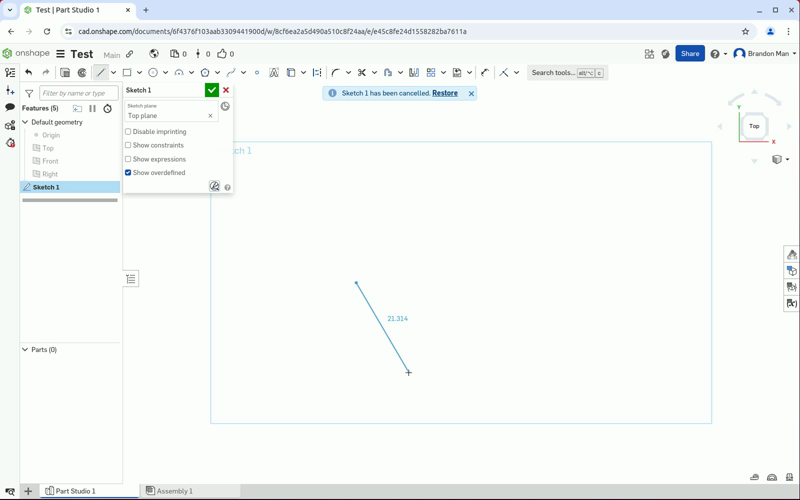
key_down(shift)
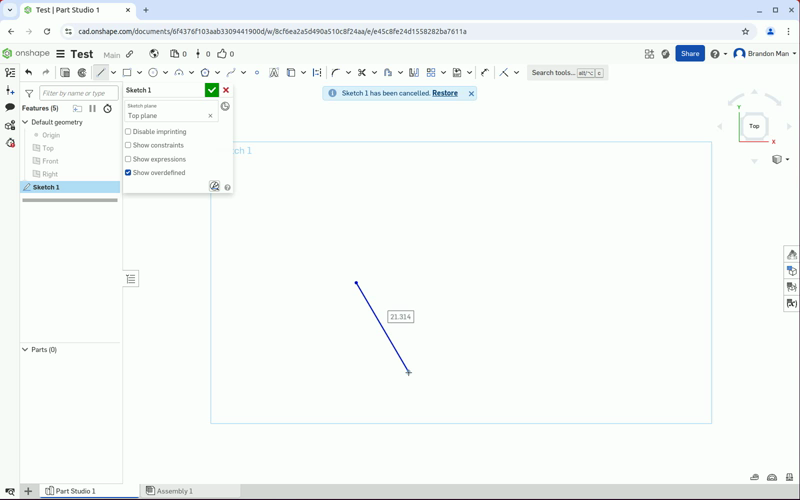
mouse_move(510, 372)
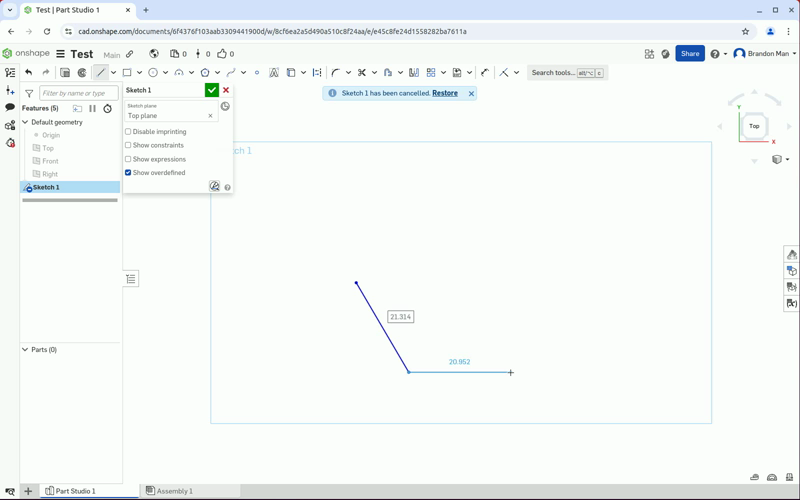
click(510, 372)
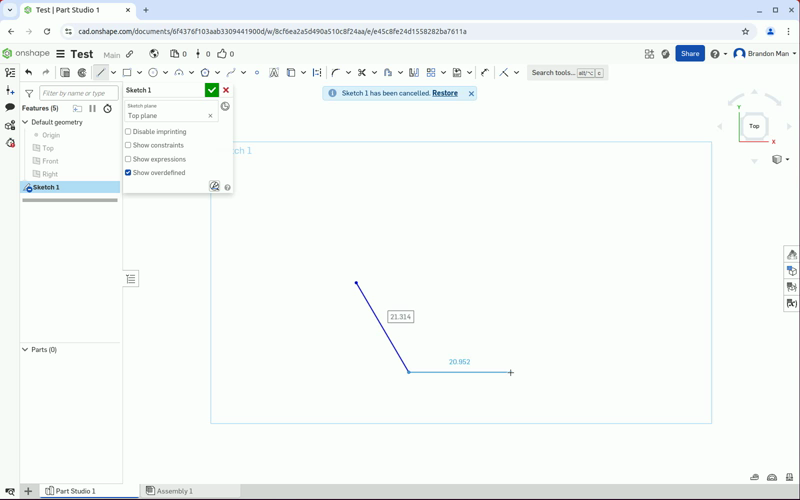
key_up(shift)
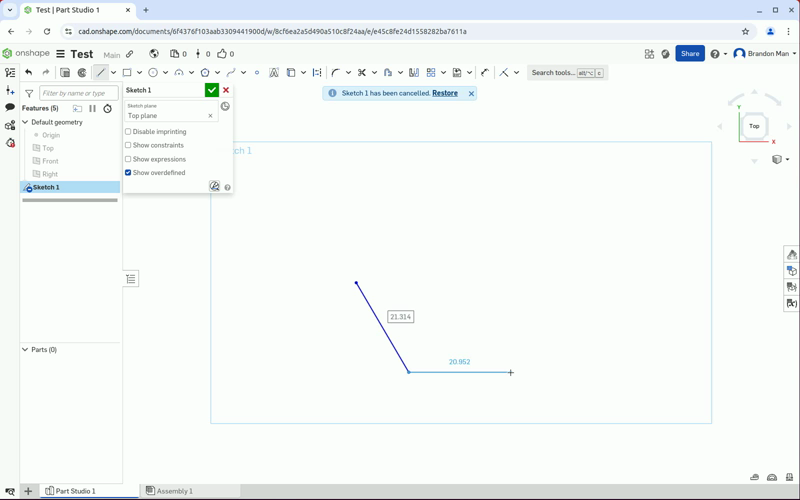
key_down(shift)
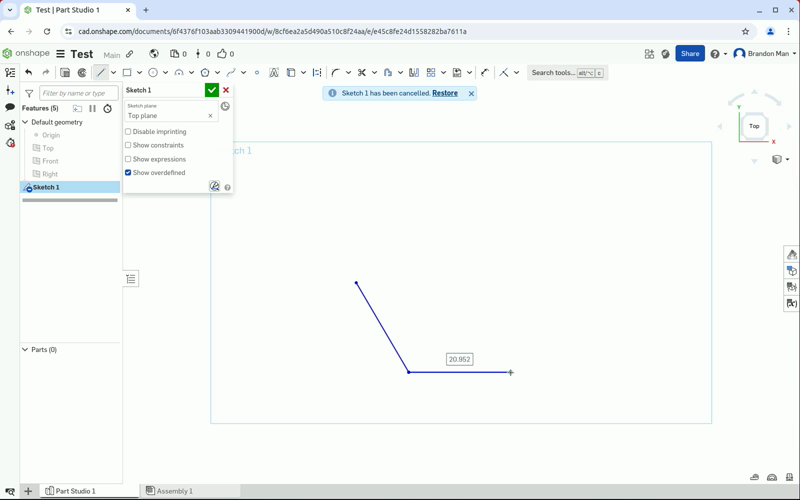
mouse_move(563, 282)
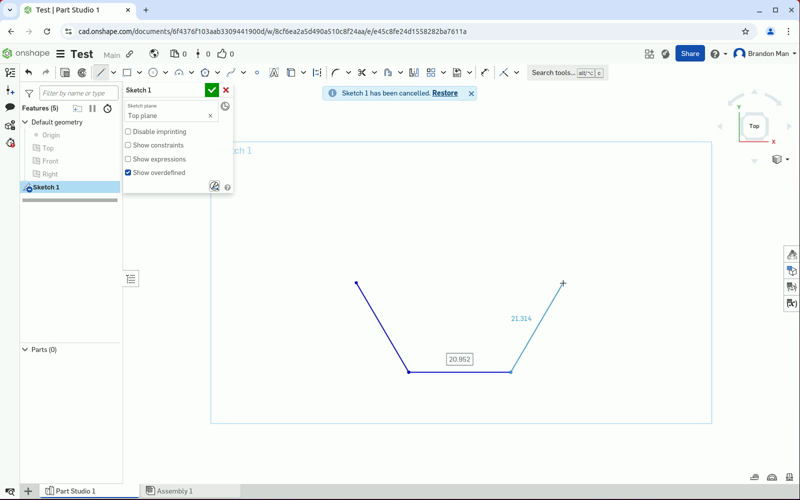
click(563, 282)
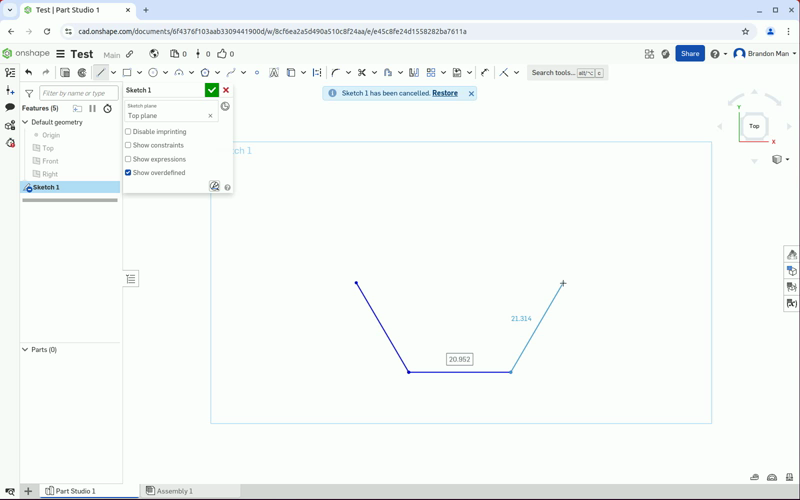
key_up(shift)
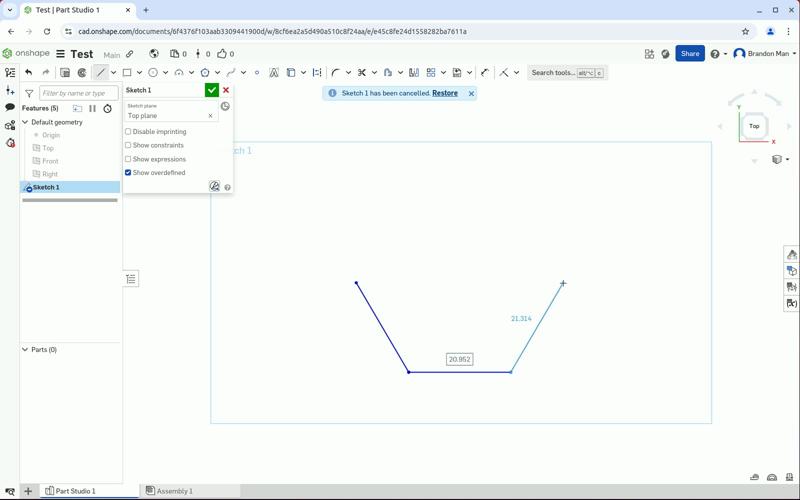
key_down(shift)
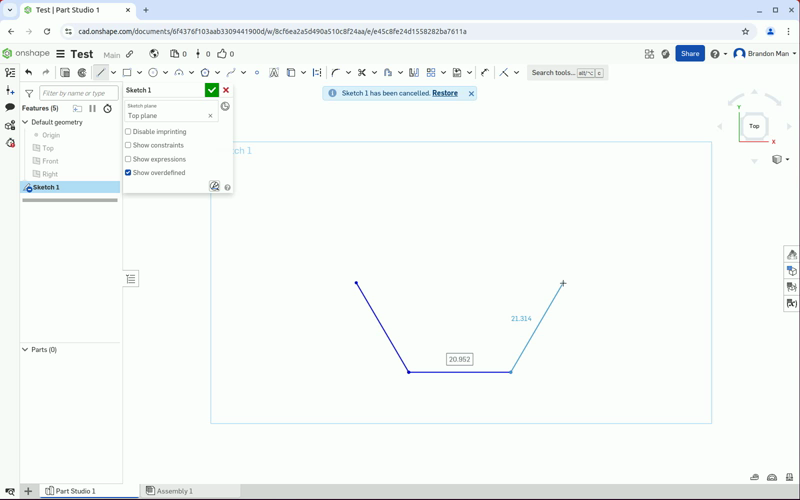
mouse_move(510, 193)
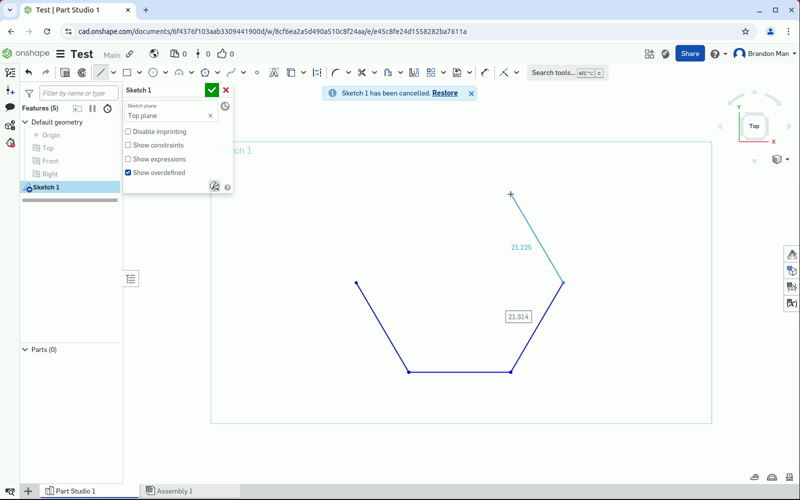
click(510, 193)
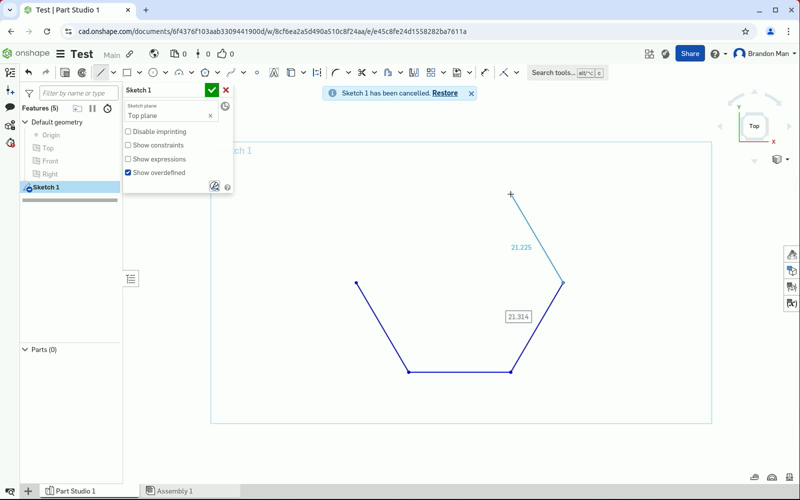
key_up(shift)
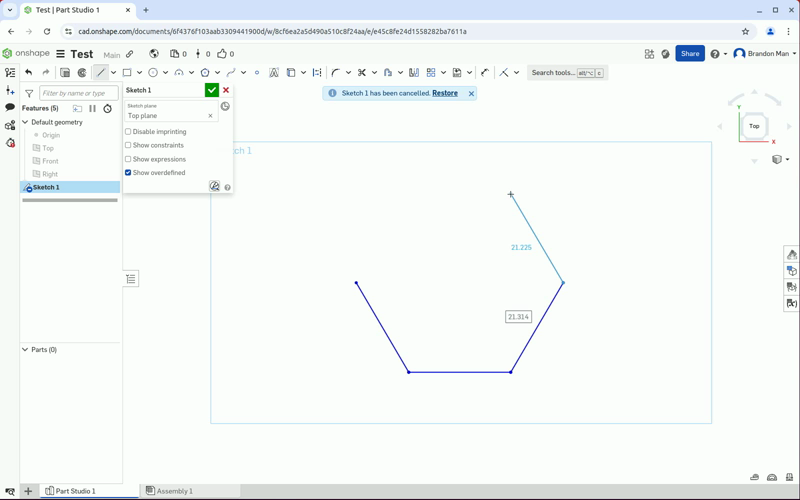
key_down(shift)
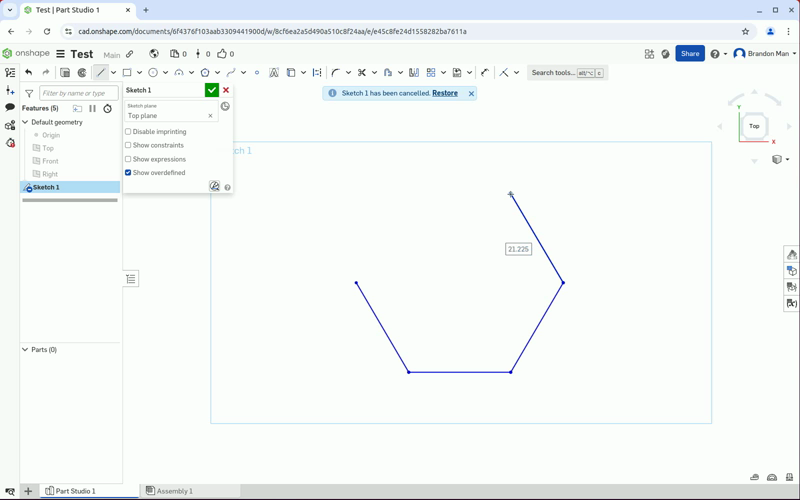
mouse_move(408, 193)
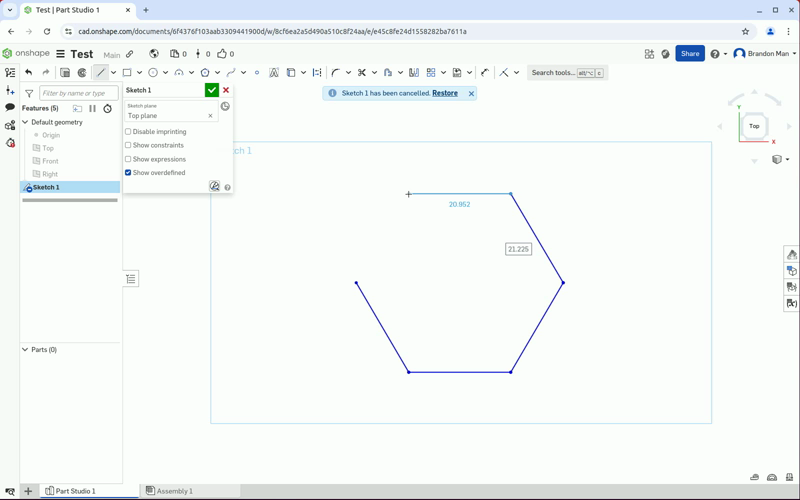
click(408, 193)
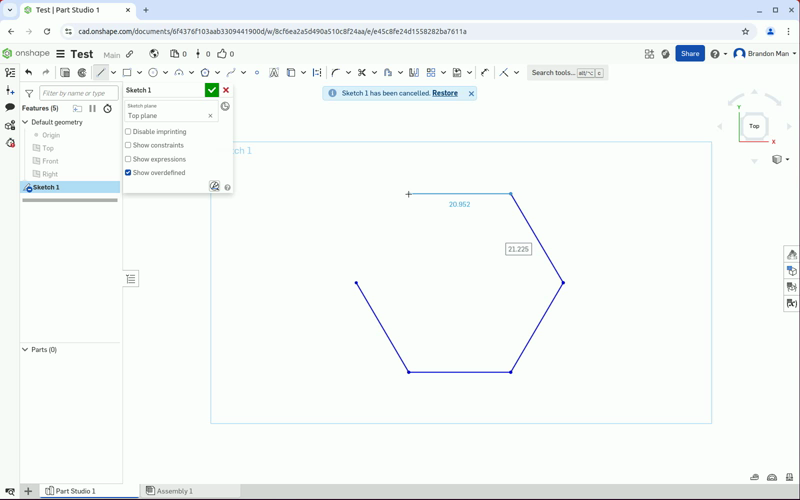
key_up(shift)
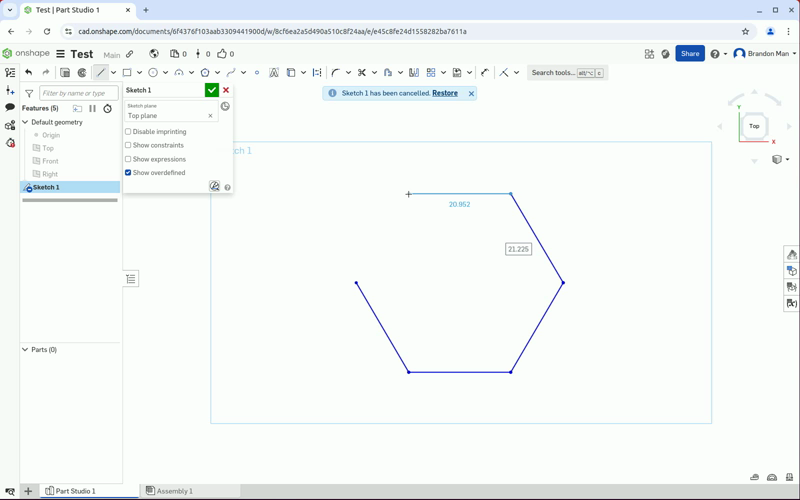
key_down(shift)
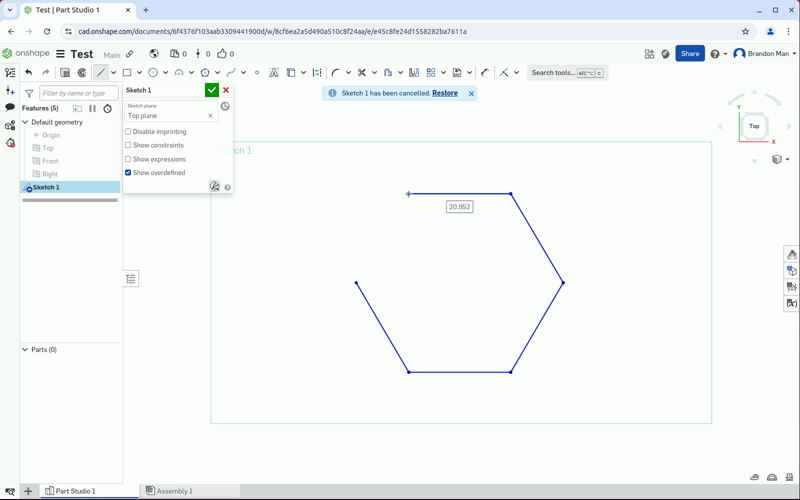
mouse_move(356, 282)
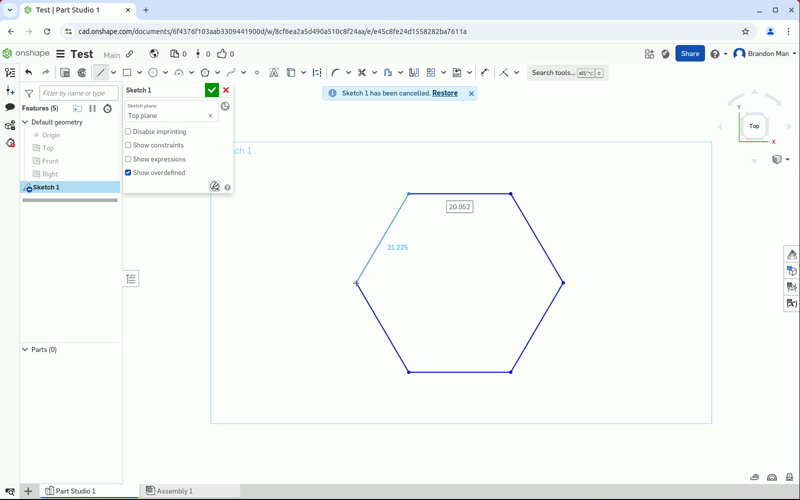
key_up(shift)
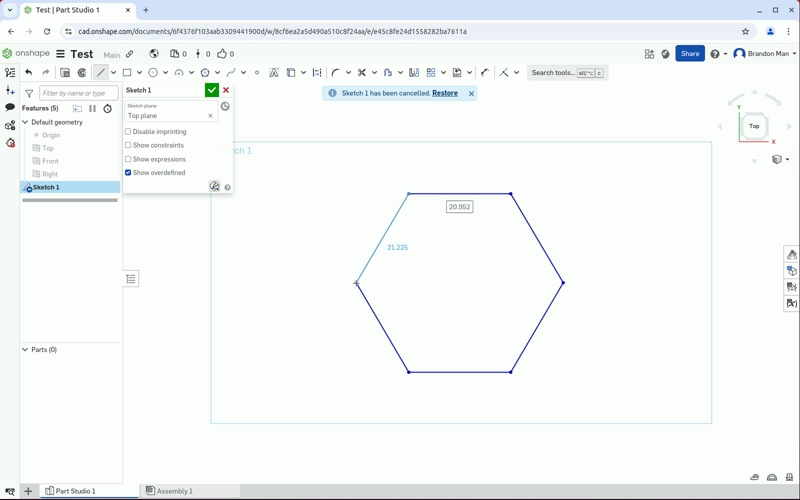
click(356, 282)
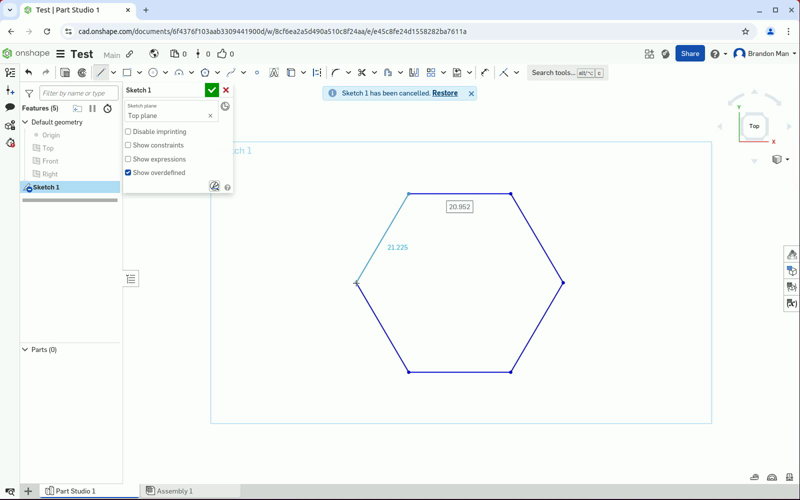
key(esc)
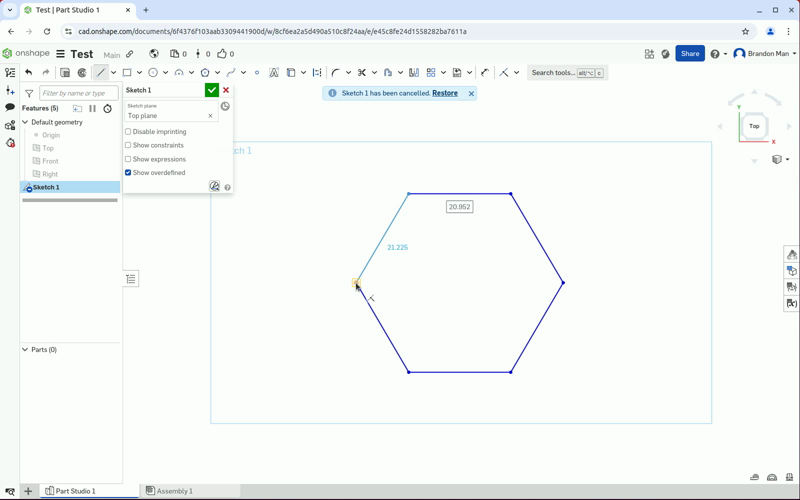
key(c)
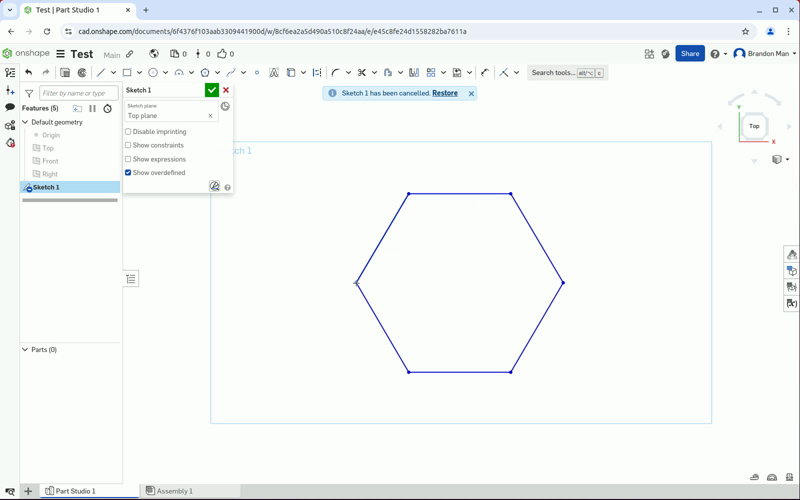
key_down(shift)
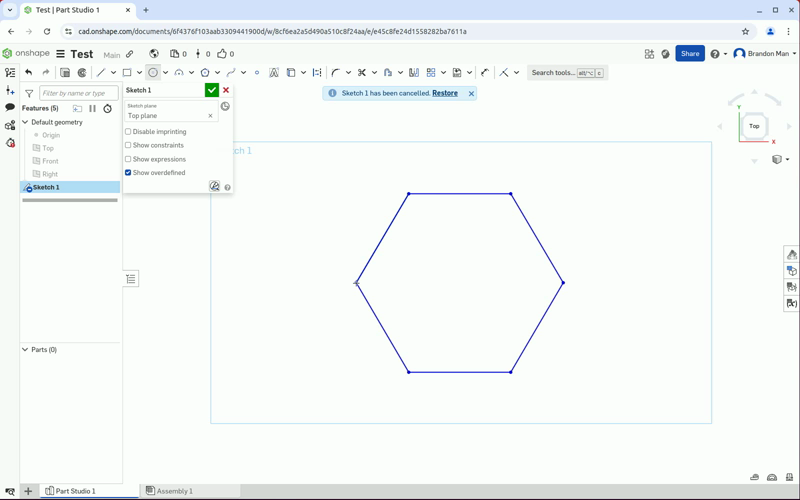
mouse_move(460, 282)
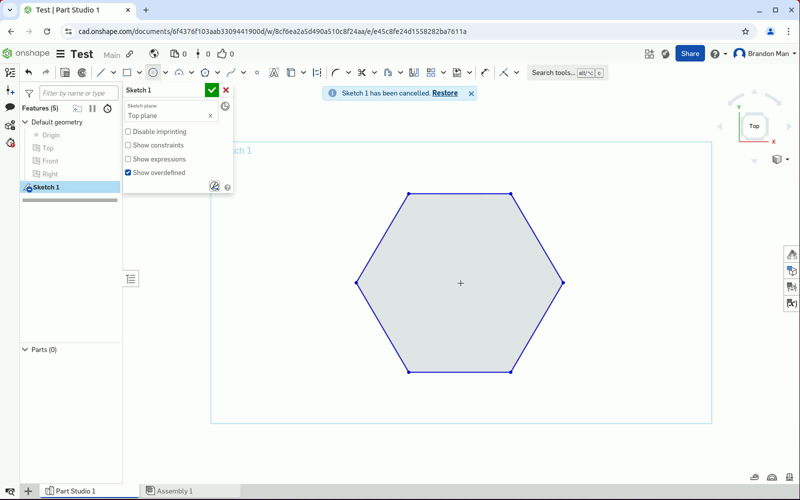
click(460, 282)
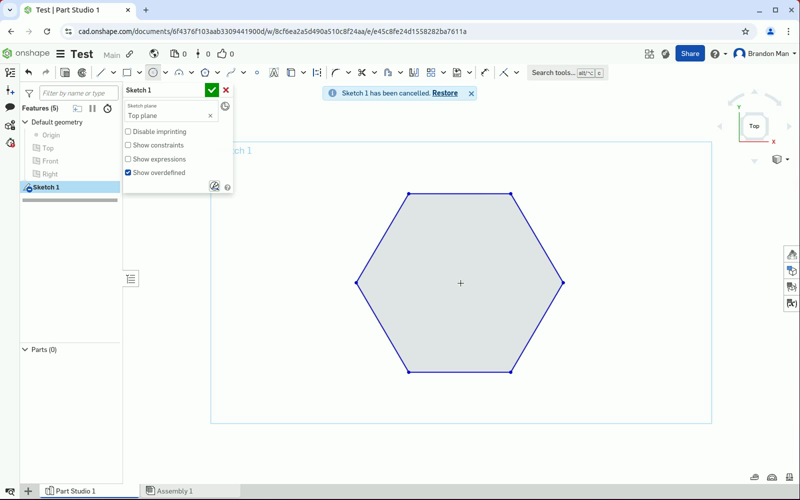
key_up(shift)
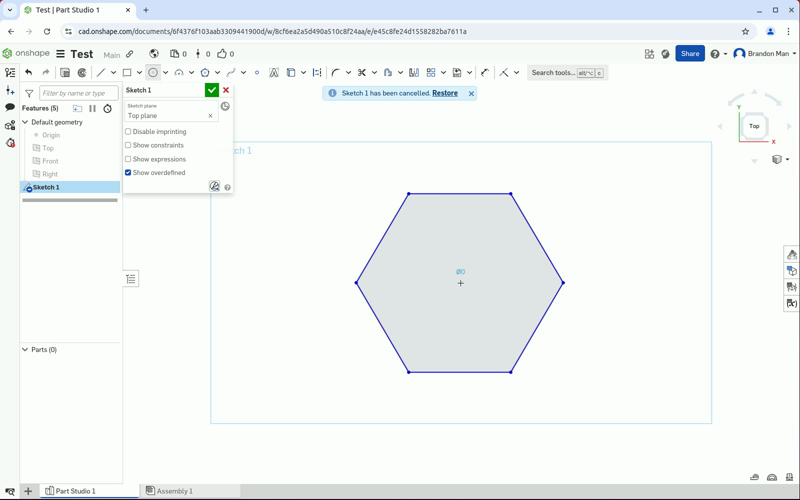
mouse_move(530, 282)
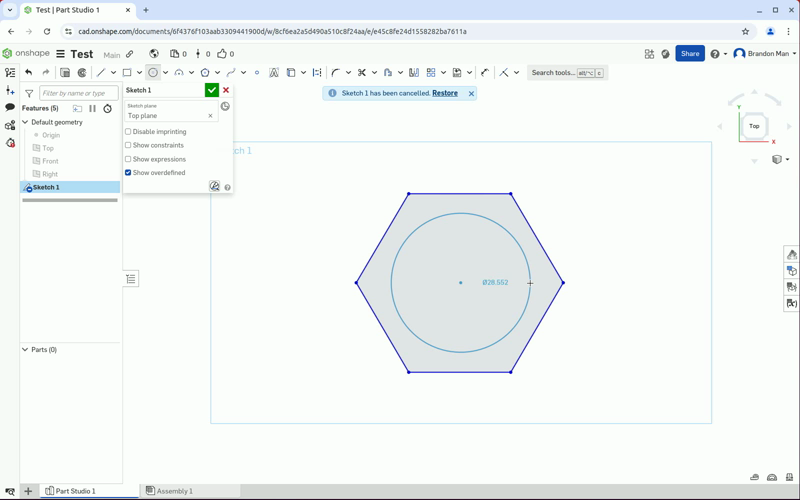
click(530, 282)
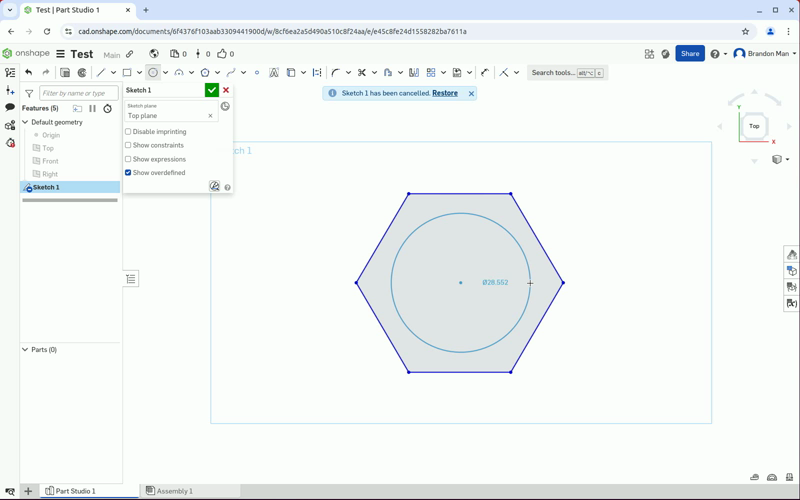
key(esc)
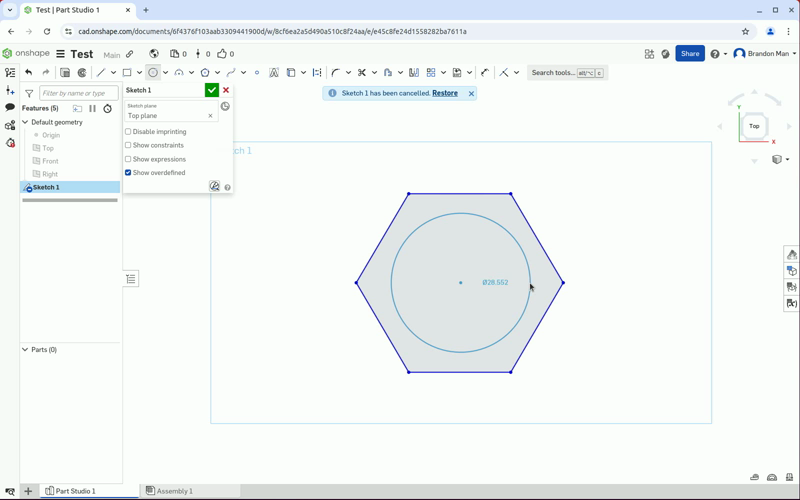
mouse_move(485, 358)
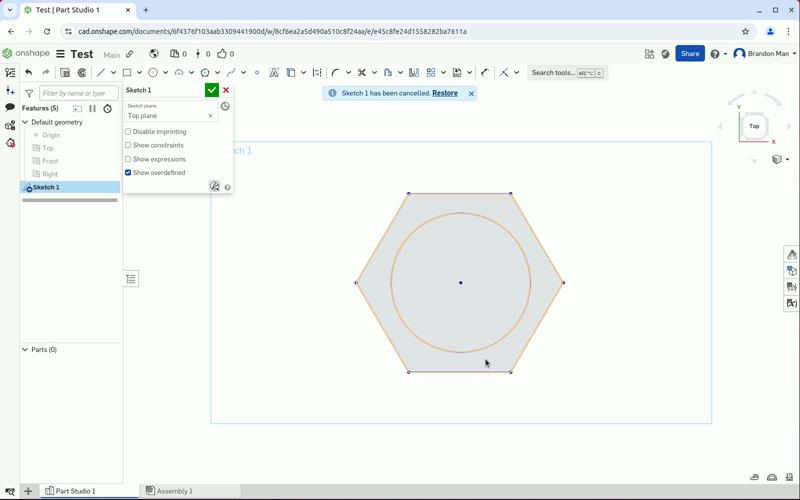
click(485, 358)
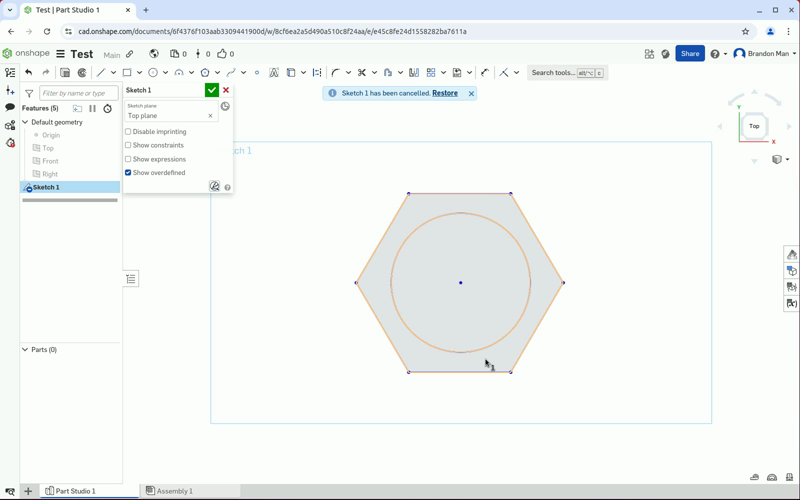
mouse_move(73, 352)
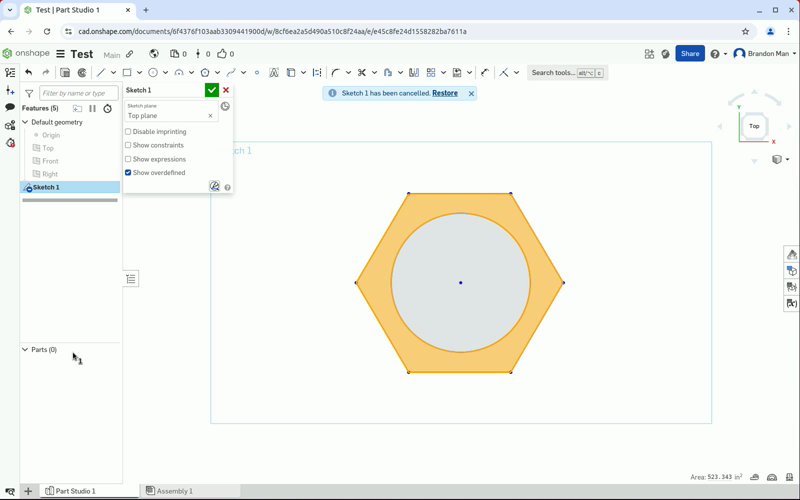
key(shift+y)
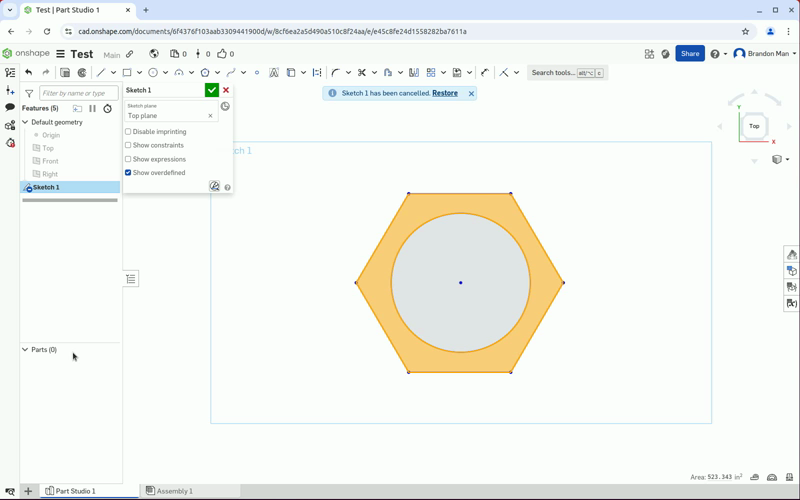
key(shift+e)
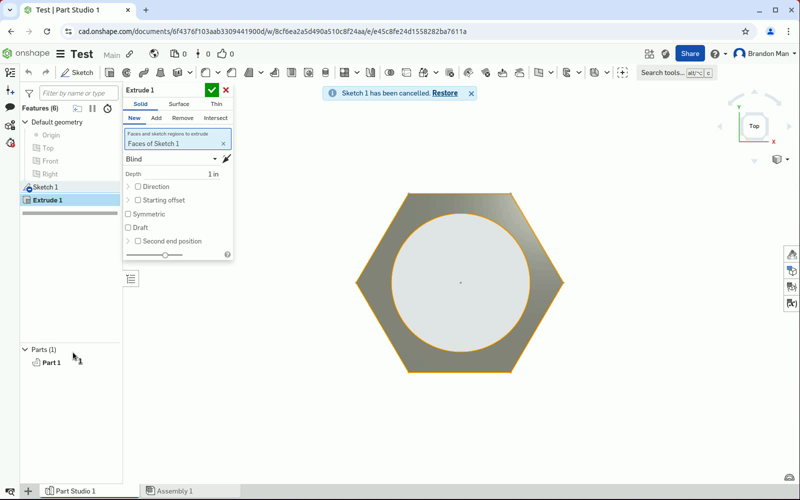
mouse_move(143, 106)
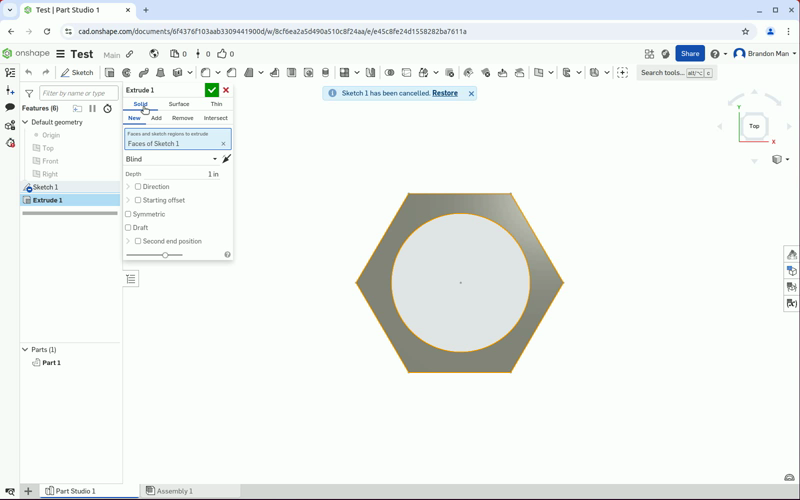
click(143, 106)
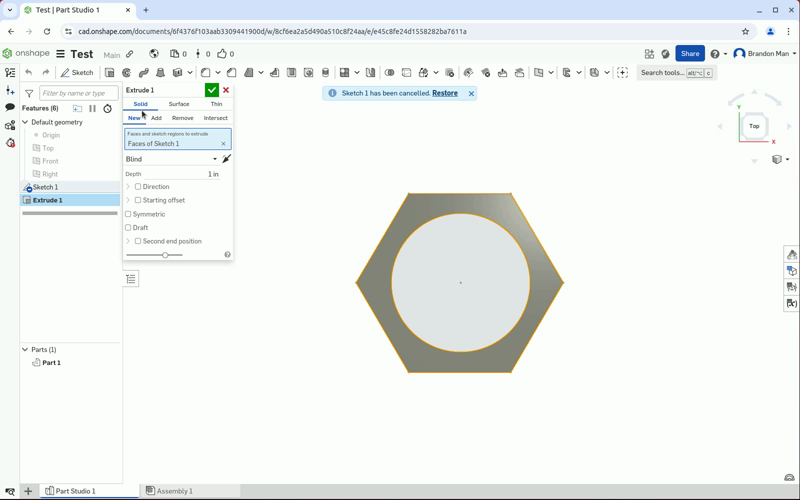
mouse_move(137, 120)
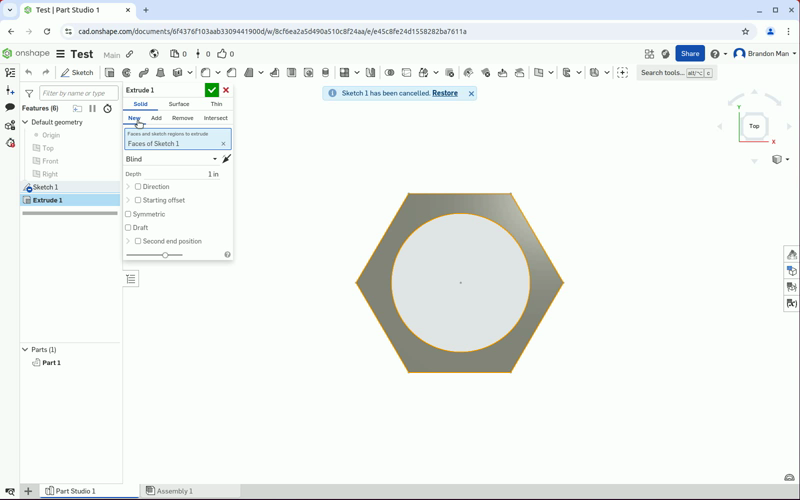
click(137, 120)
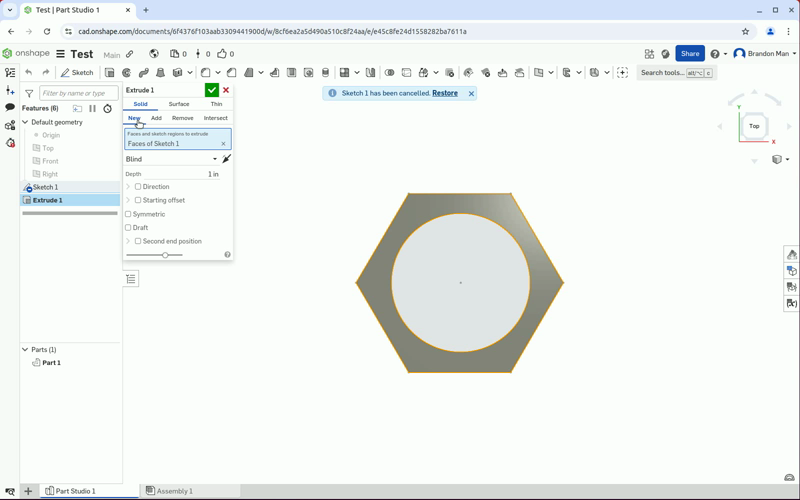
key(tab, 4)
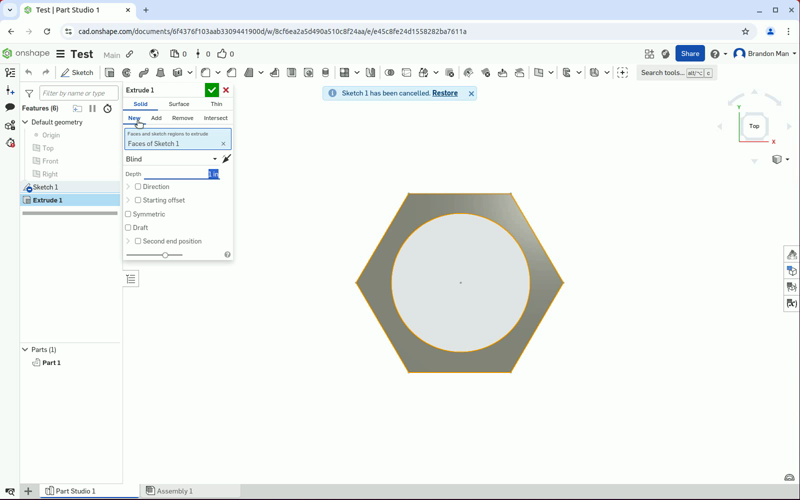
text(13.961)
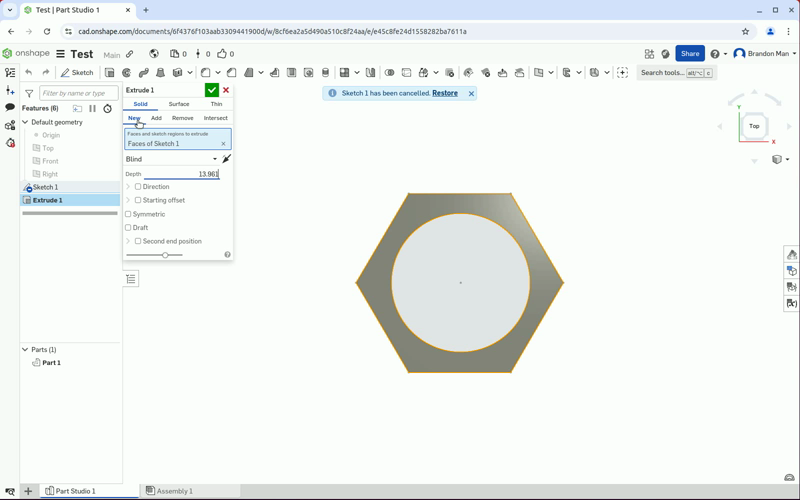
key(enter)
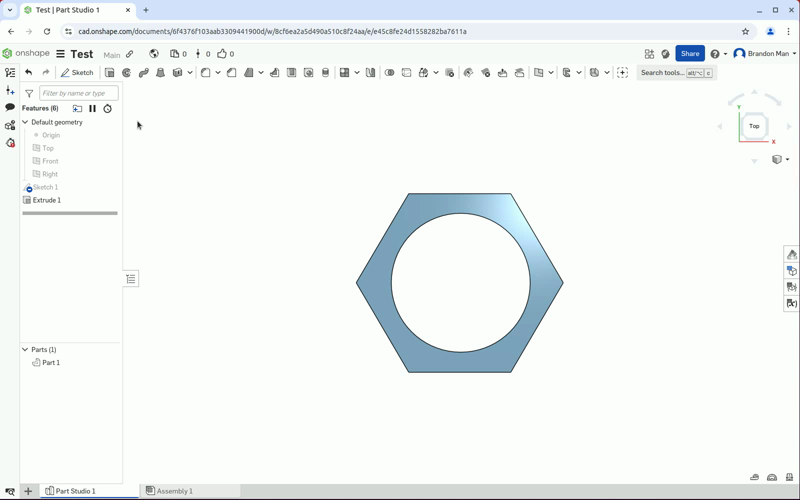
key(shift+h)
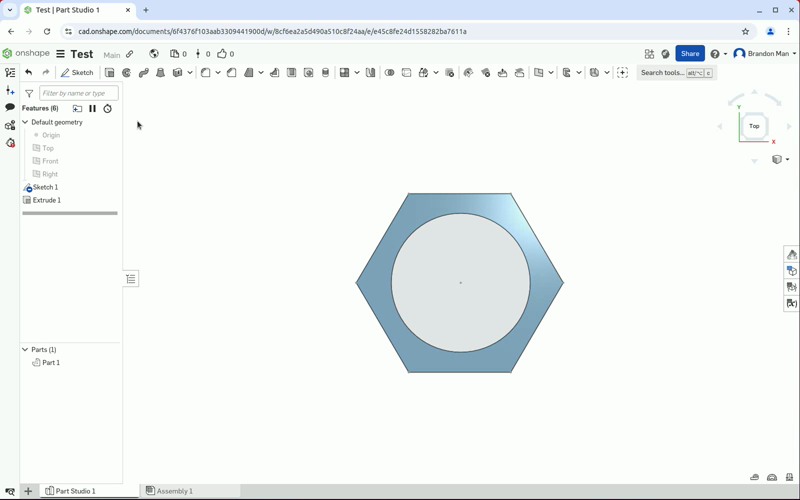
key(shift+h)
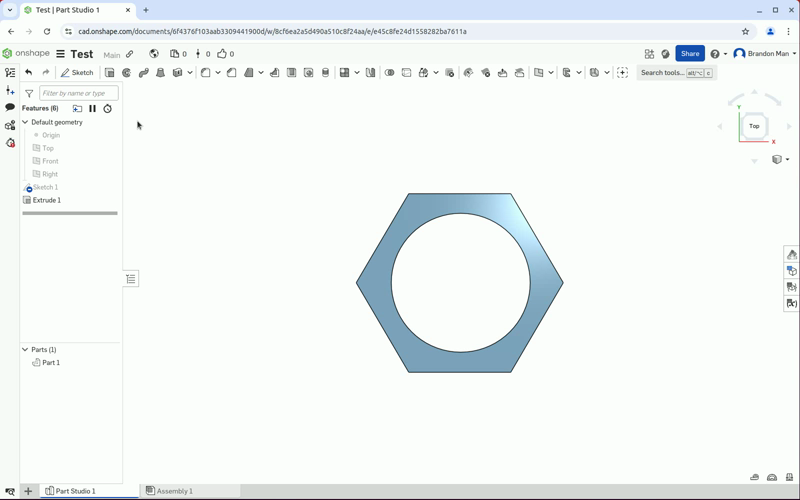
mouse_move(73, 189)
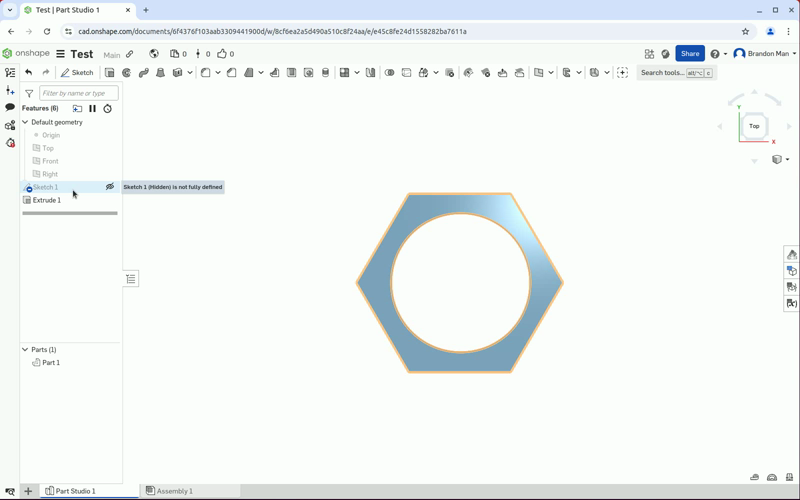
click(73, 189)
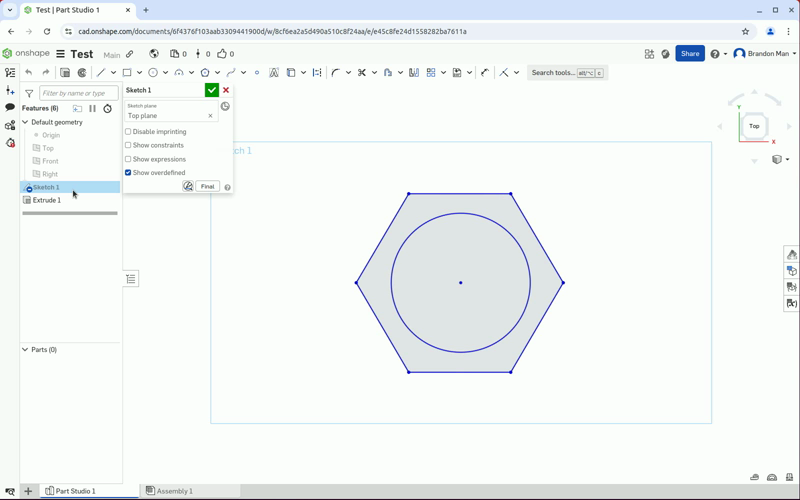
mouse_move(229, 92)
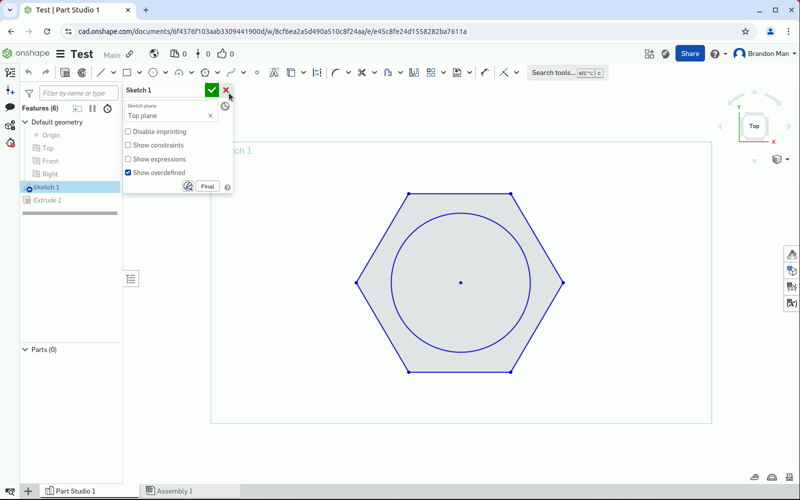
click(229, 92)
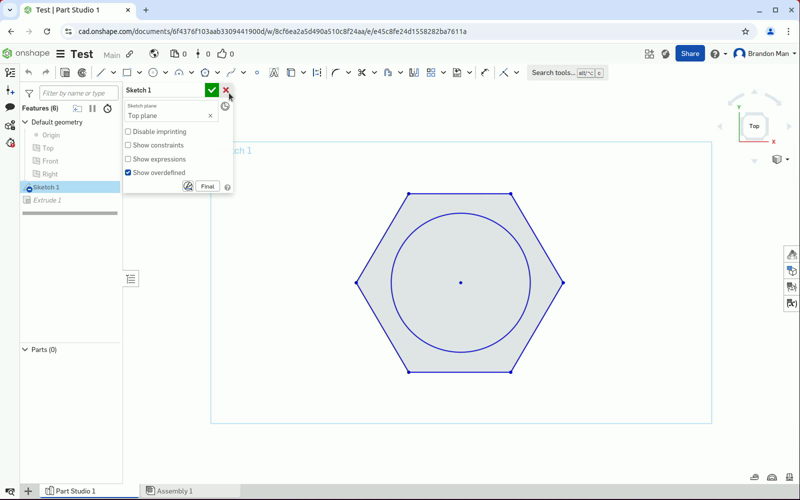
key(shift+s)
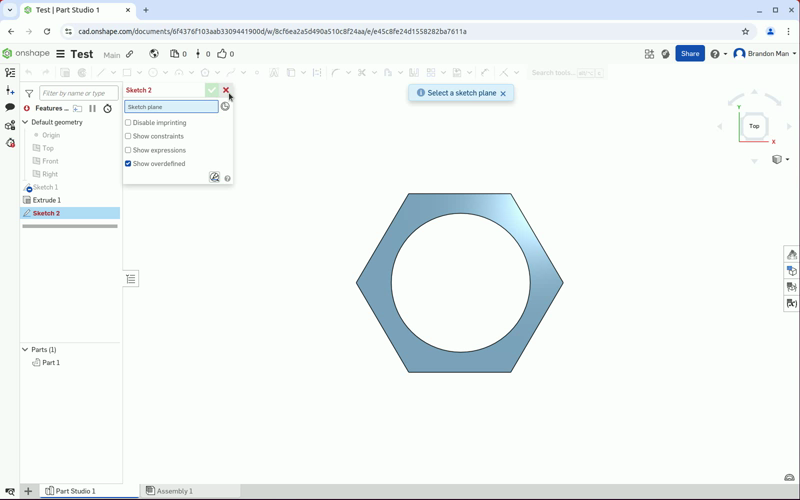
mouse_move(73, 150)
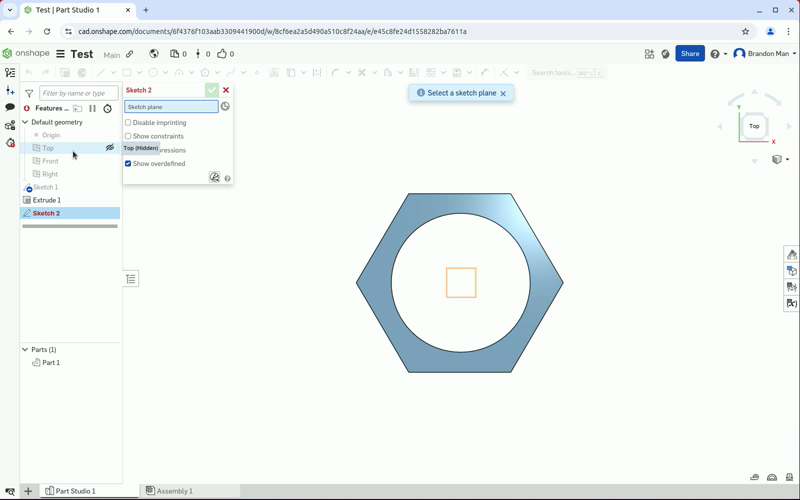
click(73, 150)
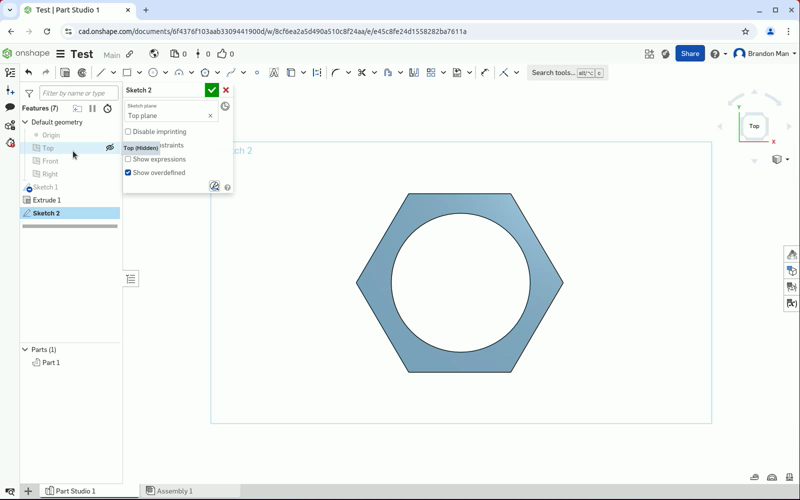
mouse_move(73, 352)
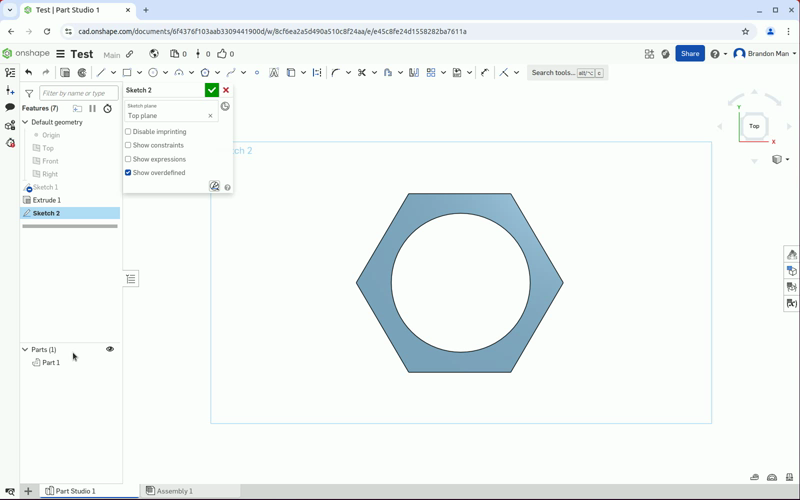
key(y)
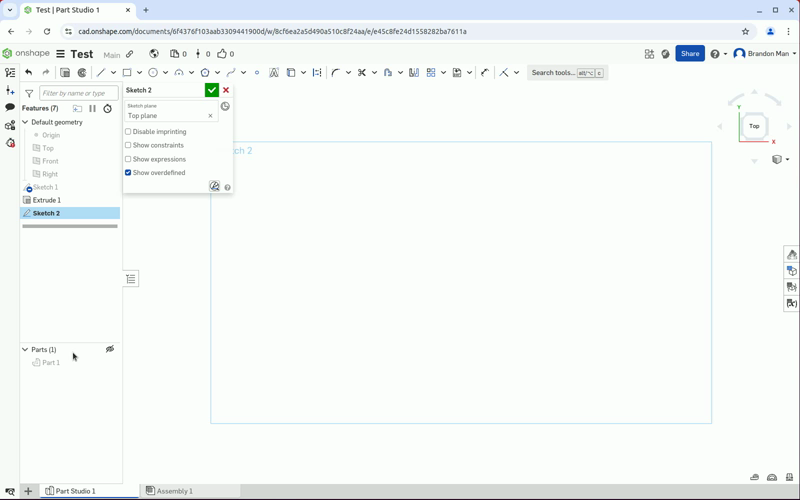
key(c)
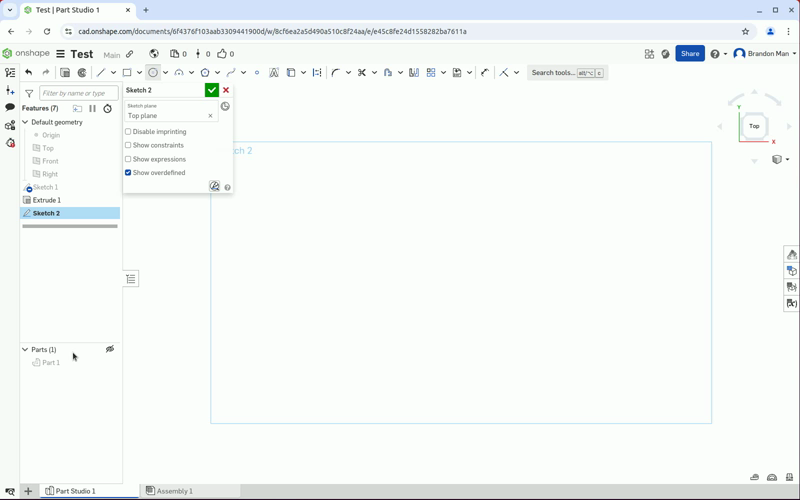
key_down(shift)
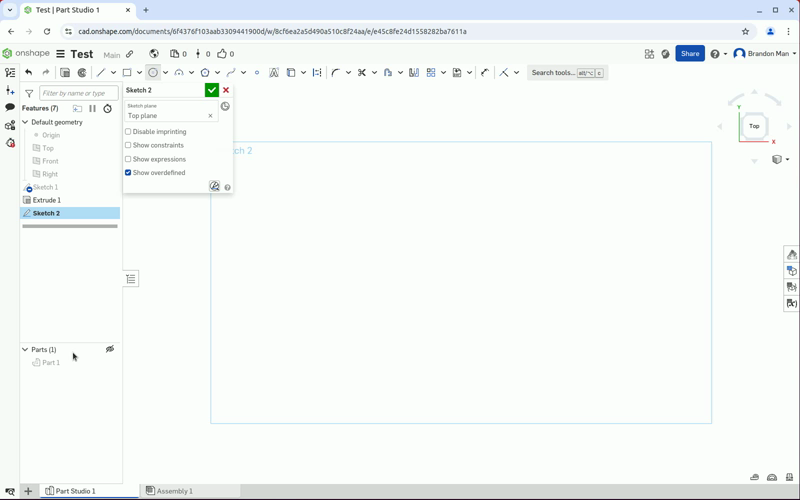
mouse_move(461, 282)
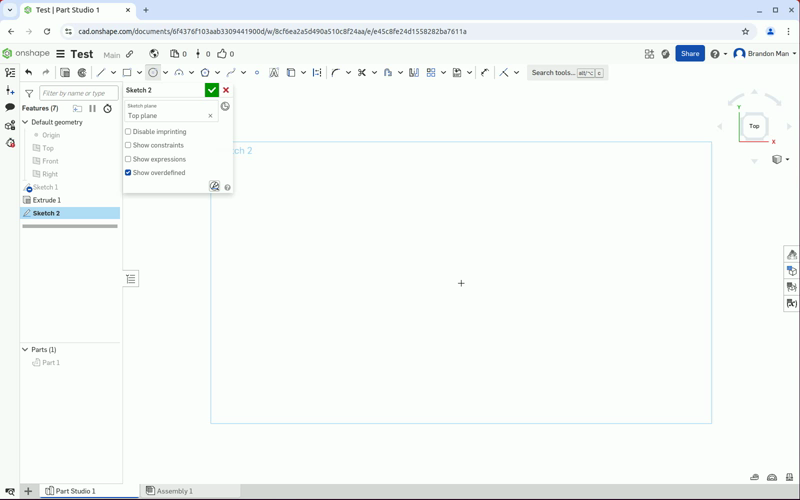
click(461, 282)
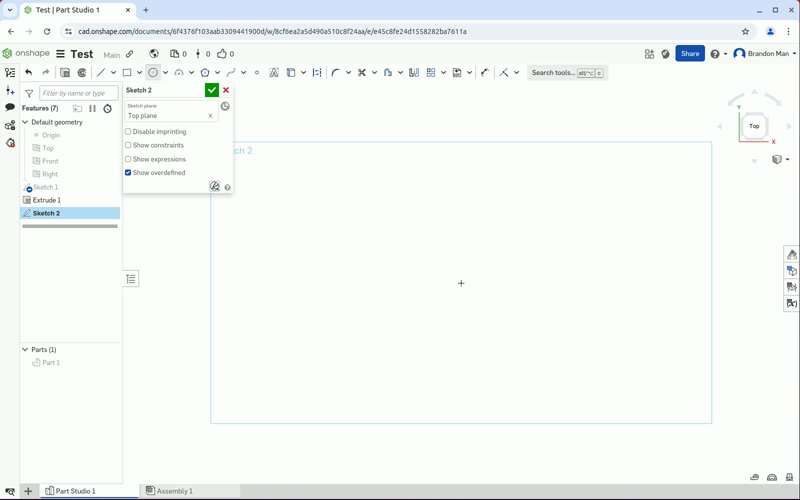
key_up(shift)
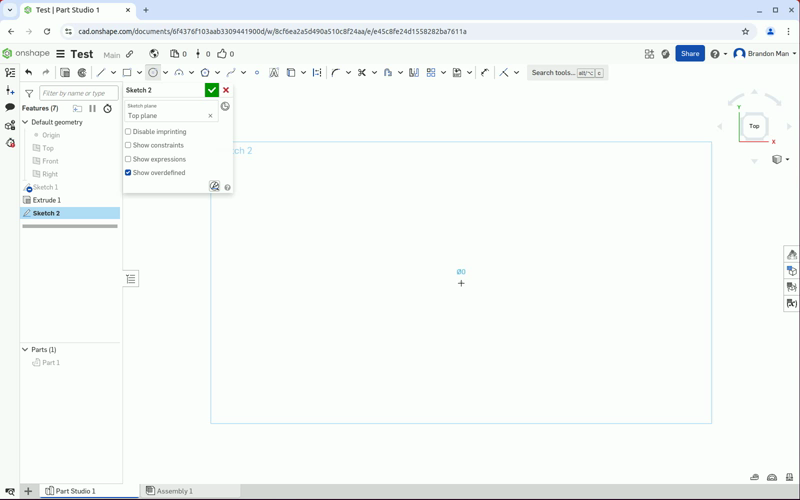
mouse_move(574, 282)
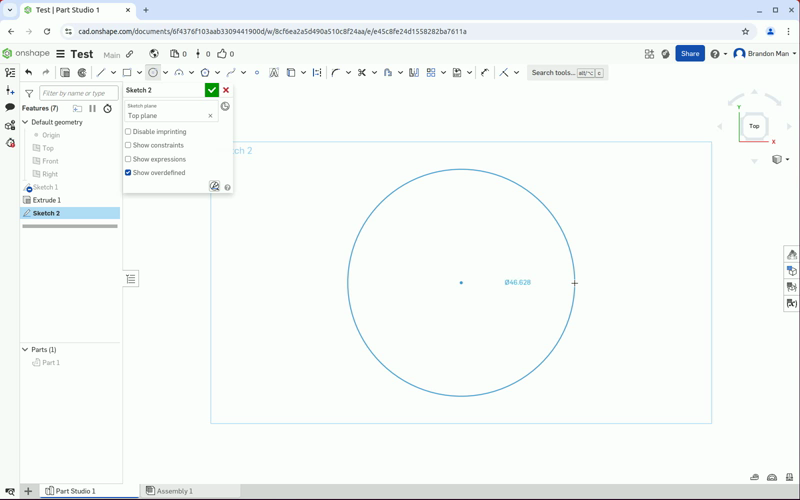
click(574, 282)
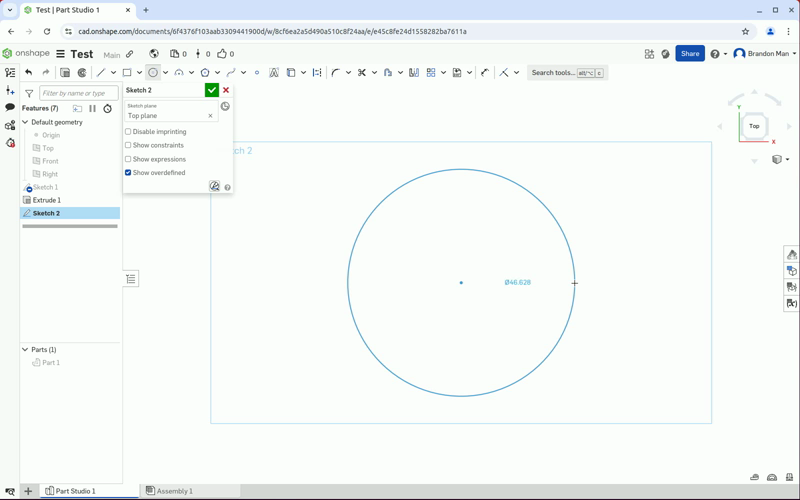
key(esc)
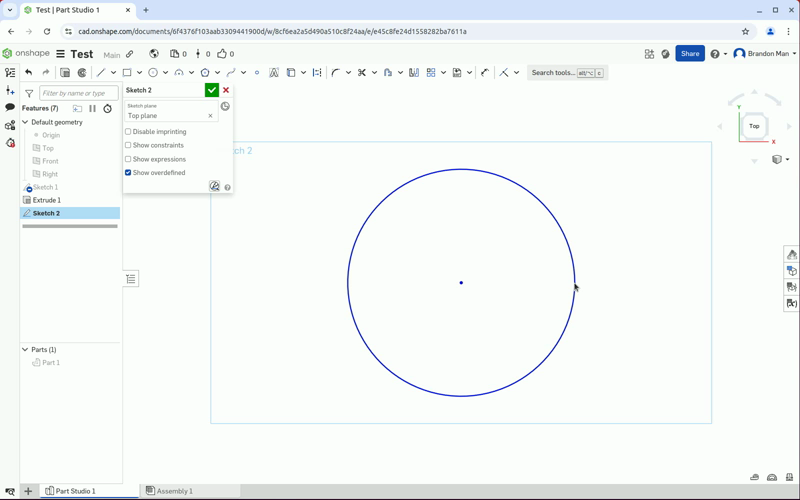
key(c)
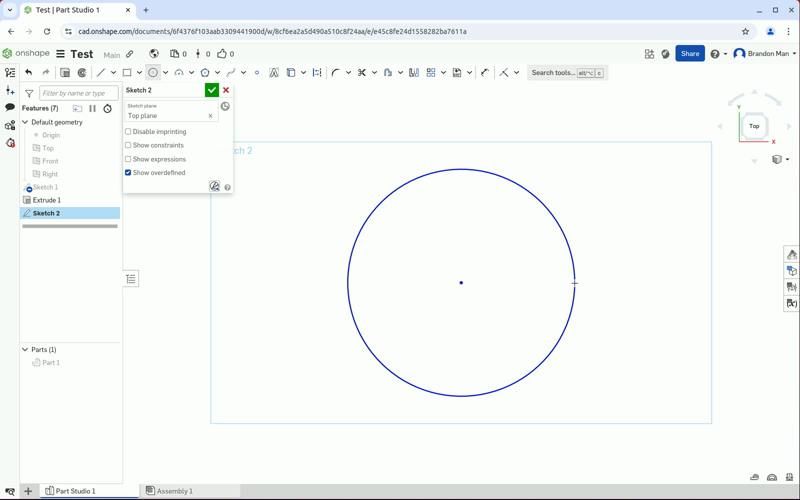
key_down(shift)
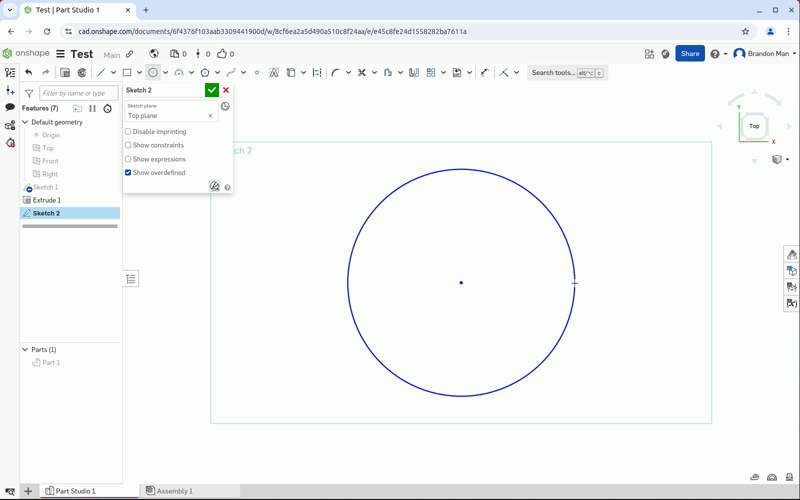
mouse_move(461, 282)
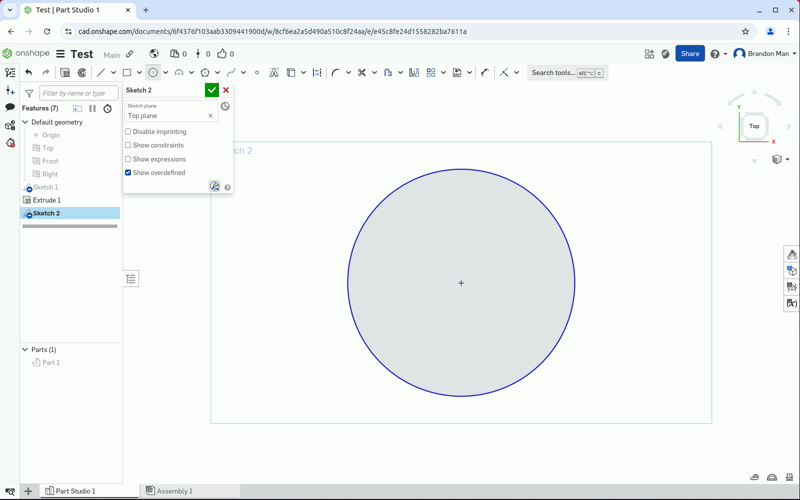
click(461, 282)
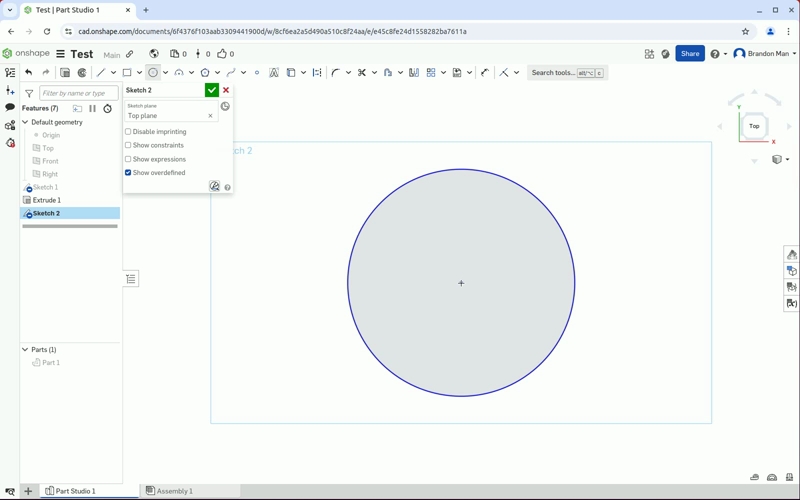
key_up(shift)
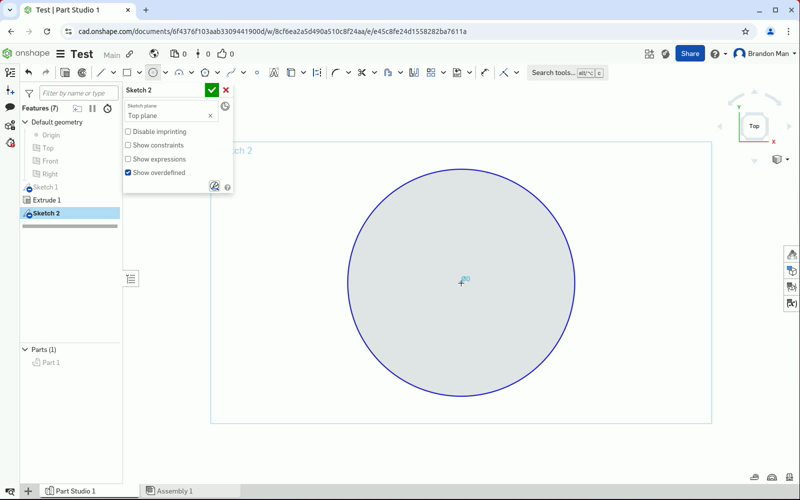
mouse_move(532, 282)
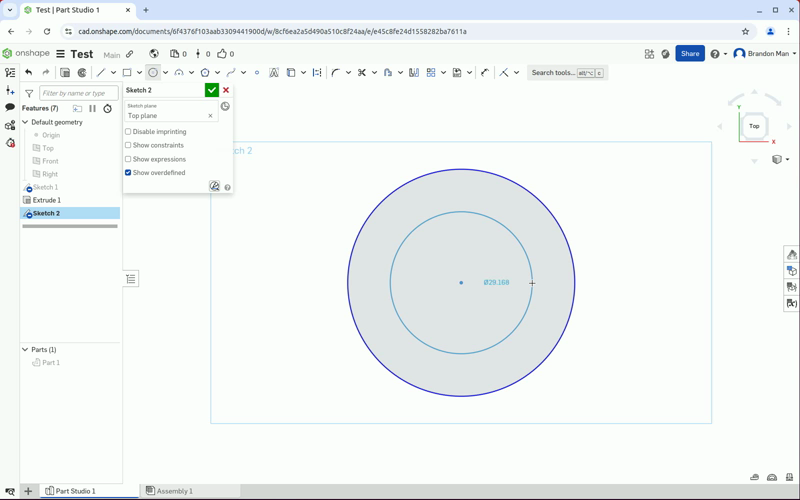
click(532, 282)
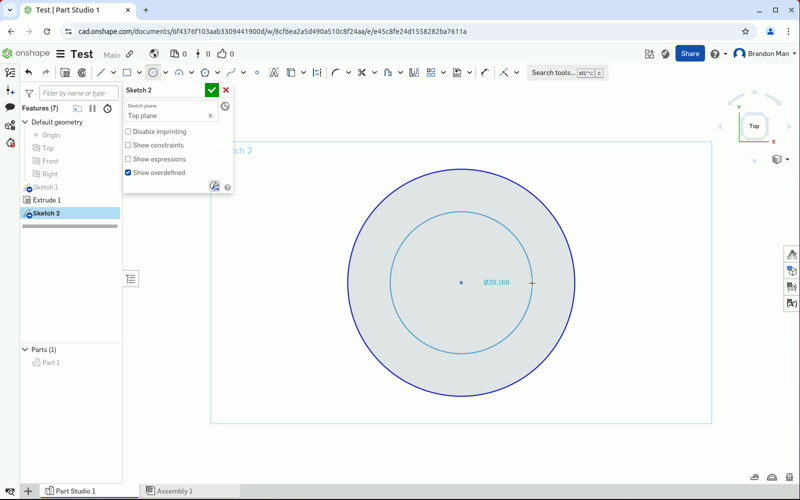
key(esc)
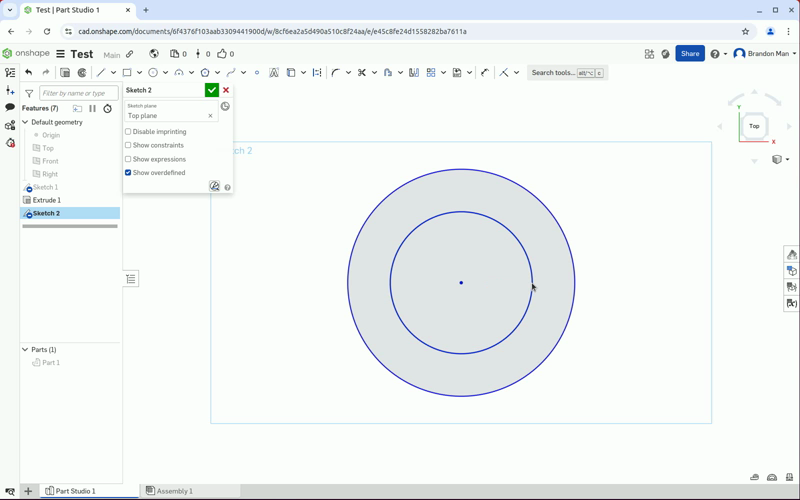
mouse_move(378, 252)
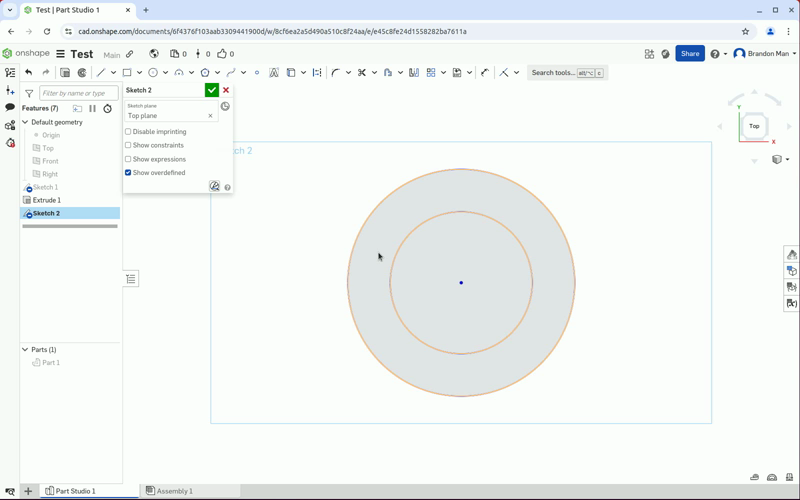
click(378, 252)
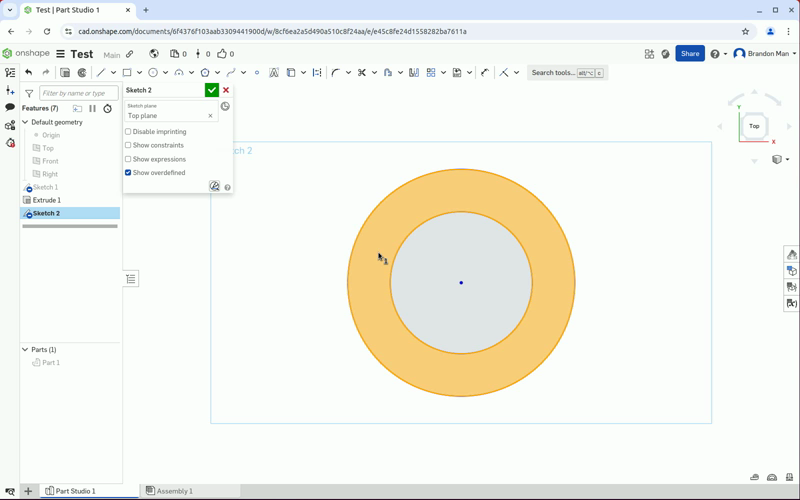
mouse_move(73, 352)
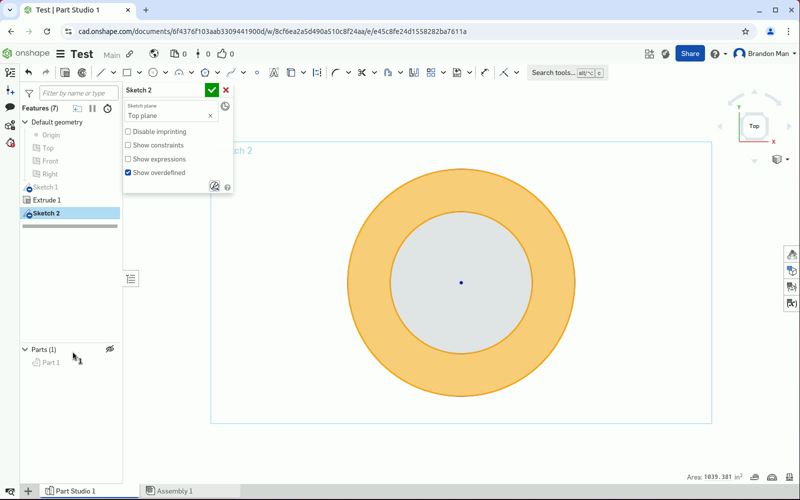
key(shift+y)
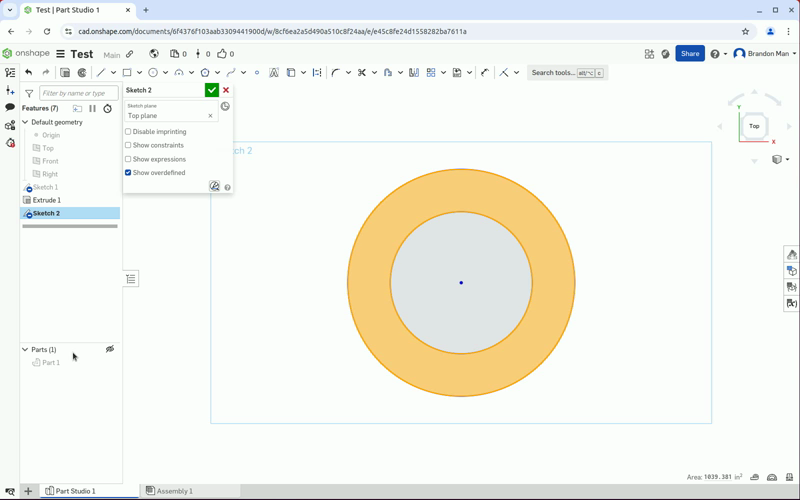
key(shift+e)
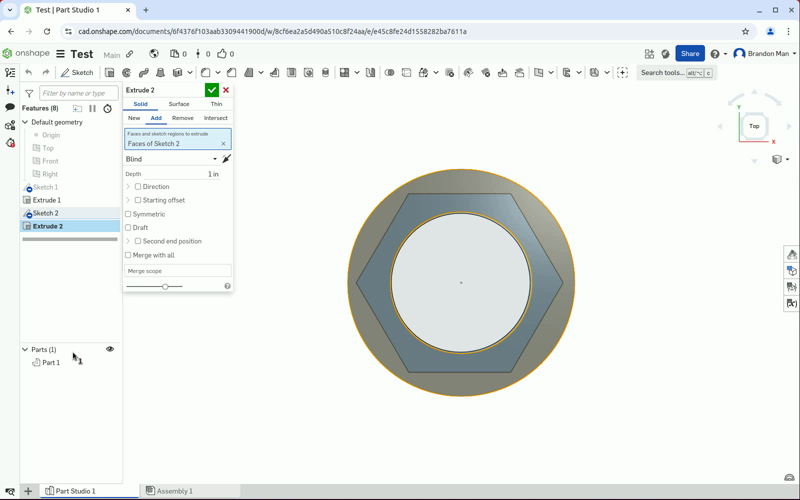
mouse_move(143, 106)
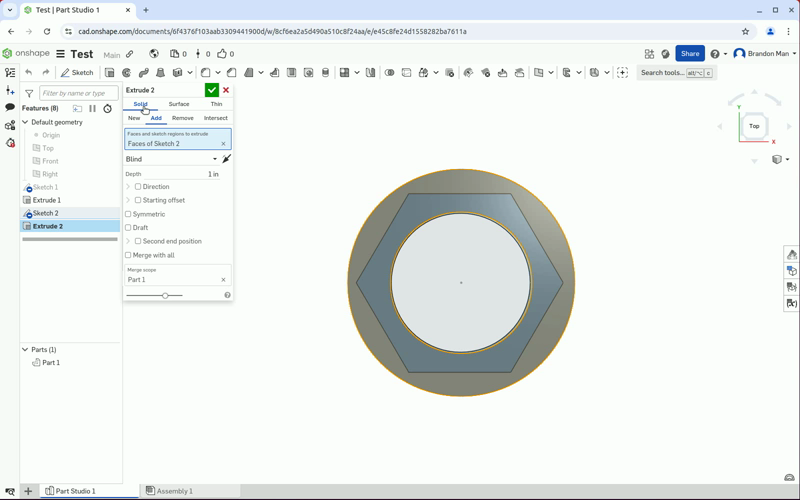
click(143, 106)
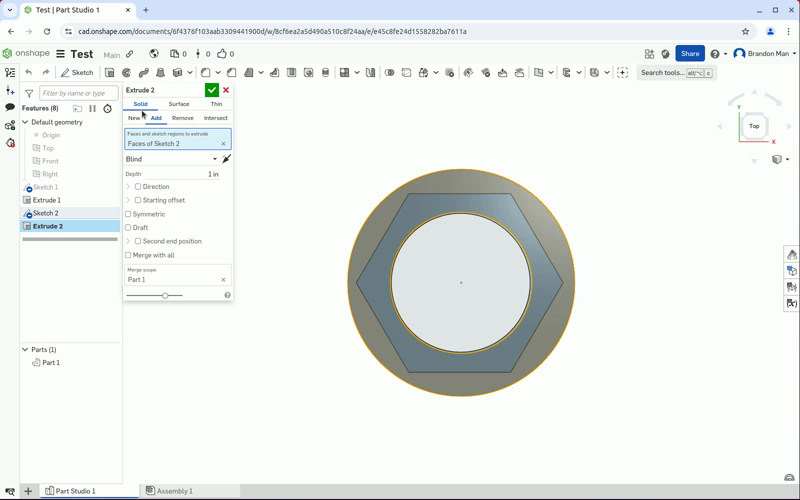
mouse_move(137, 120)
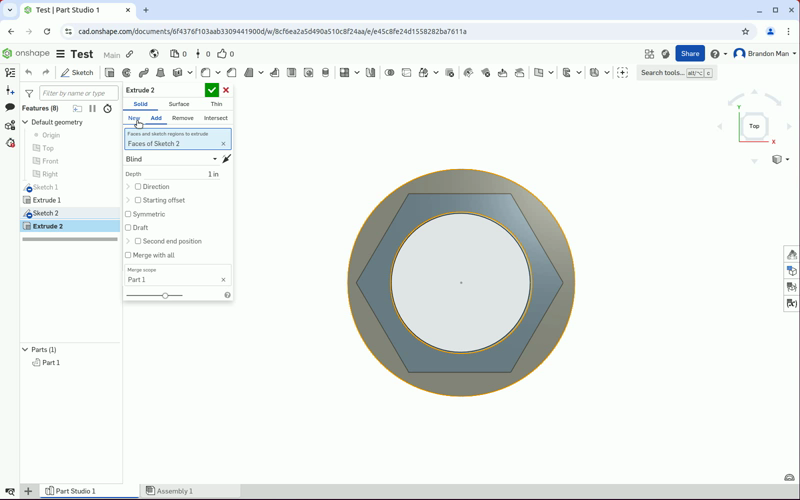
click(137, 120)
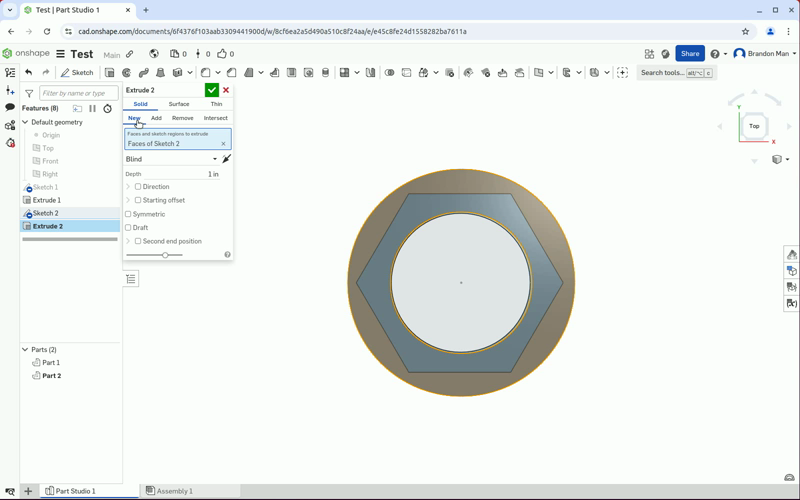
key(tab, 4)
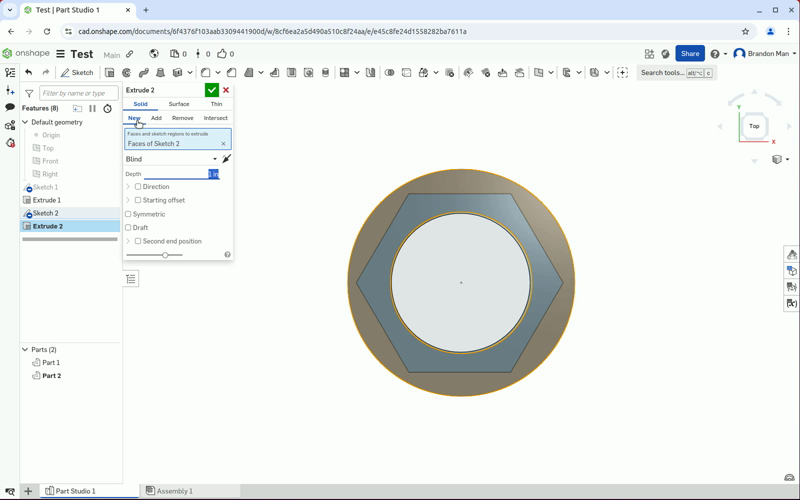
text(3.611)
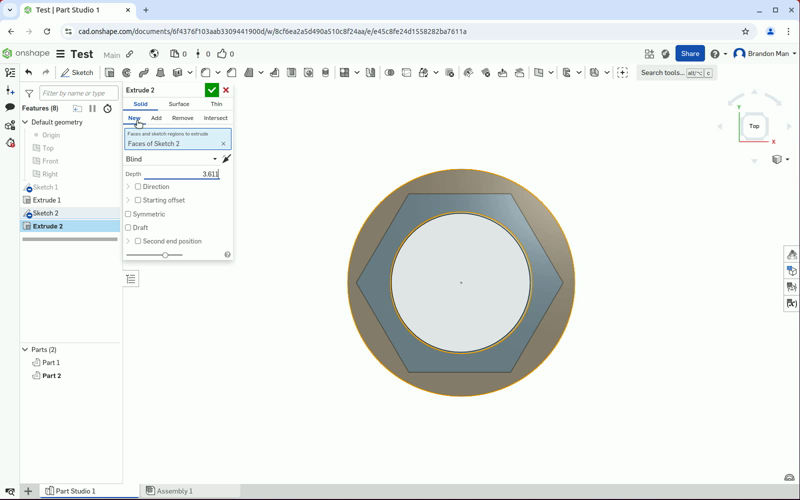
key(enter)
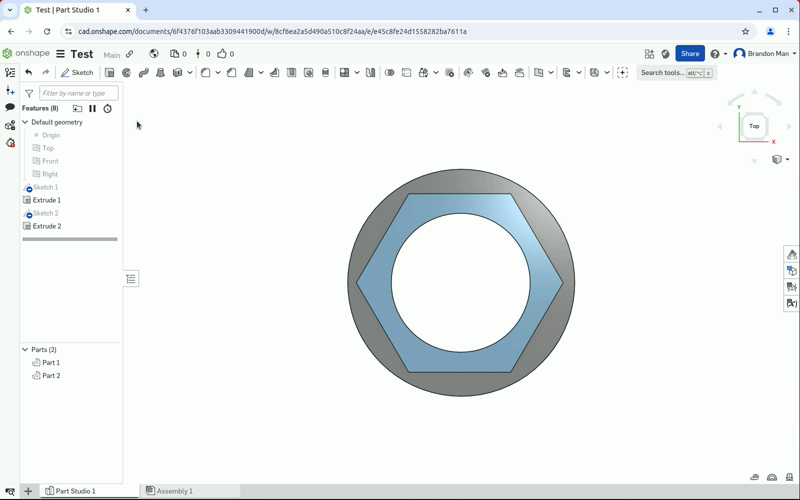
key(shift+h)
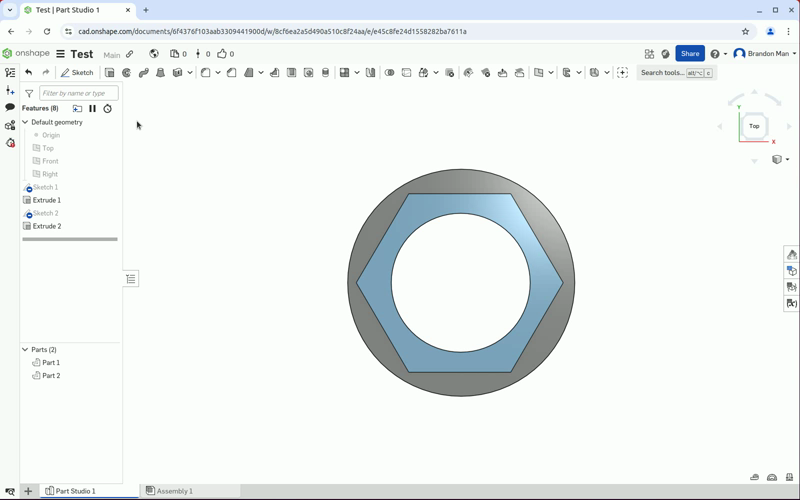
key(shift+h)
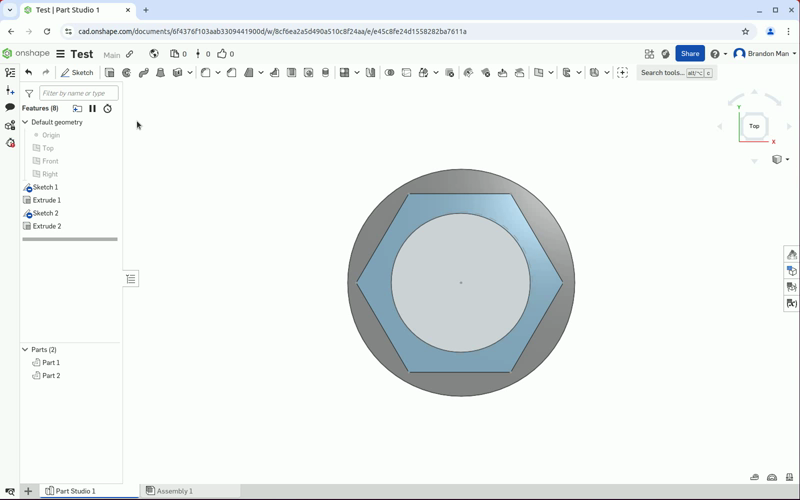
key(shift+7)
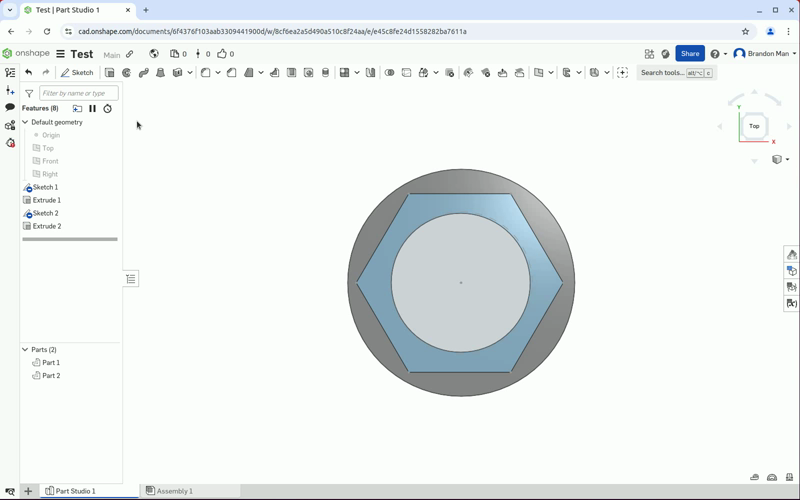
key(up, 3)
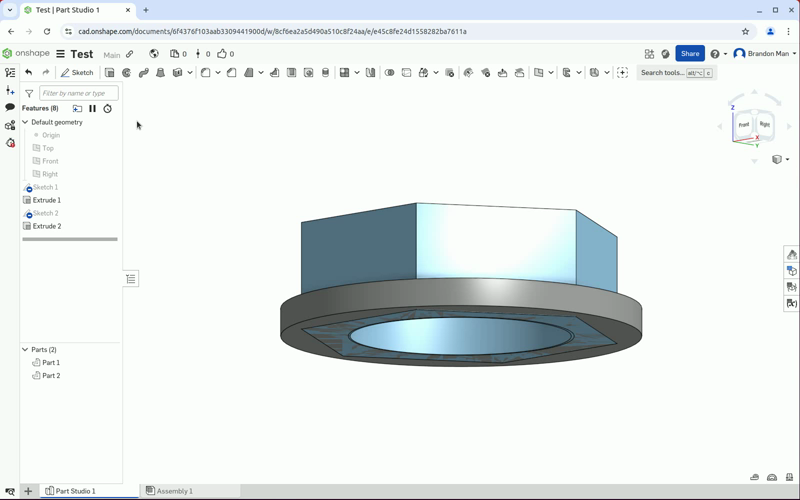
key(left, 3)
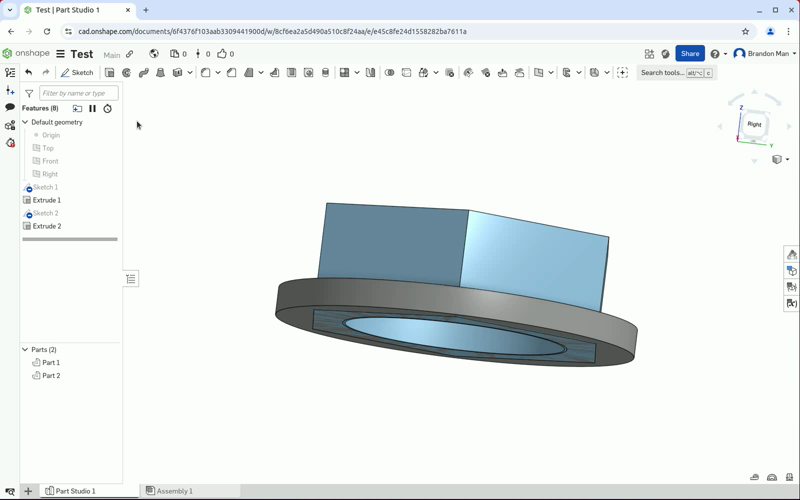
key(right, 3)
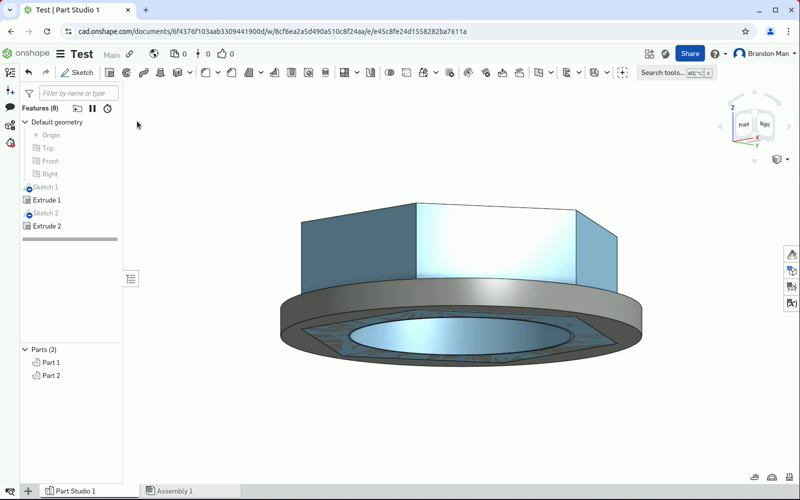
key(down, 3)
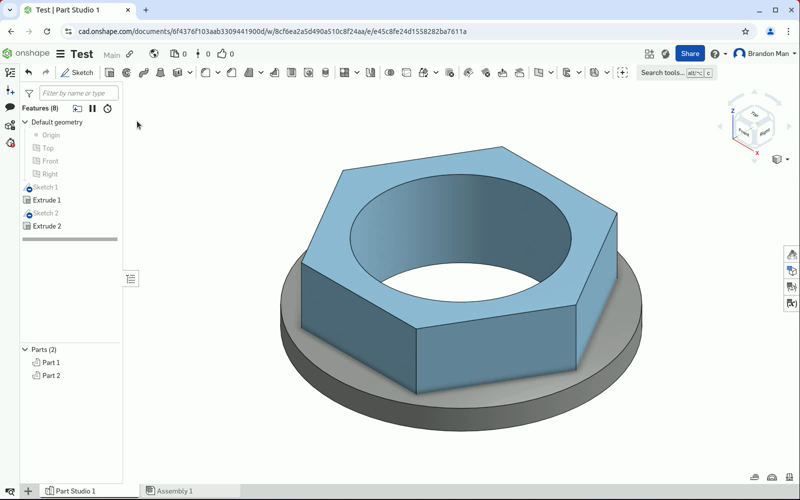
mouse_move(73, 189)
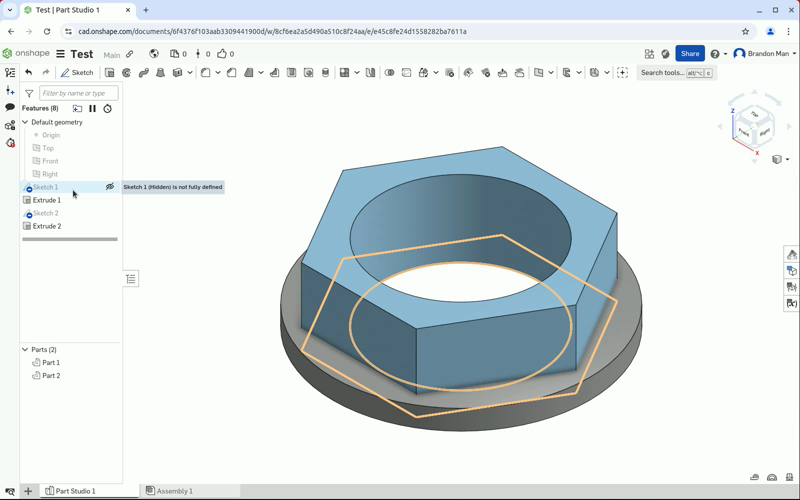
click(73, 189)